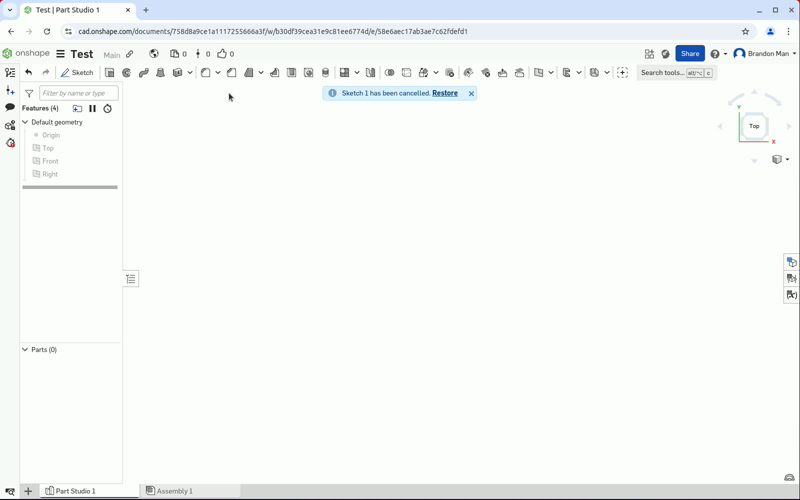
key(shift+h)
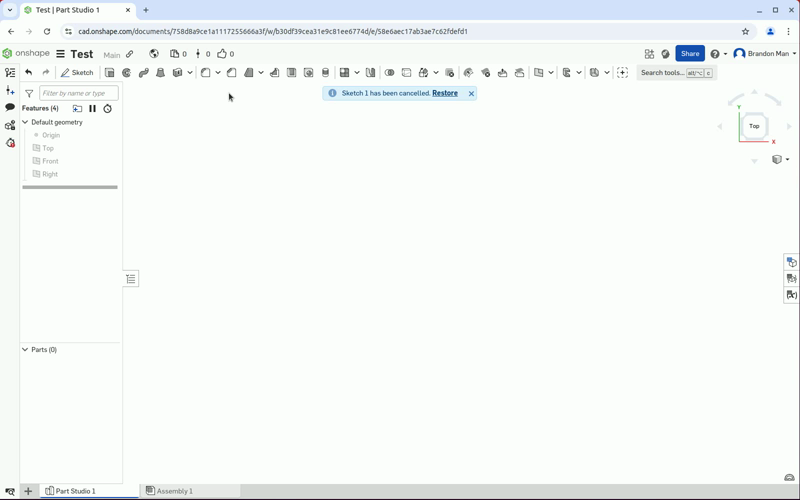
key(shift+s)
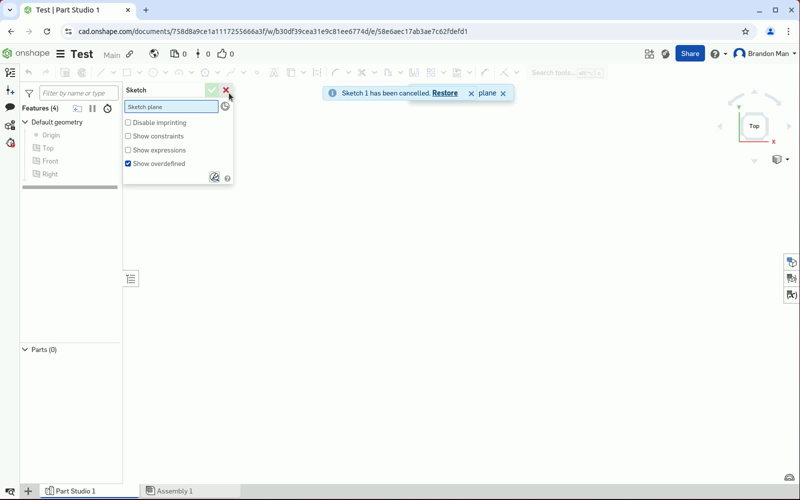
mouse_move(73, 150)
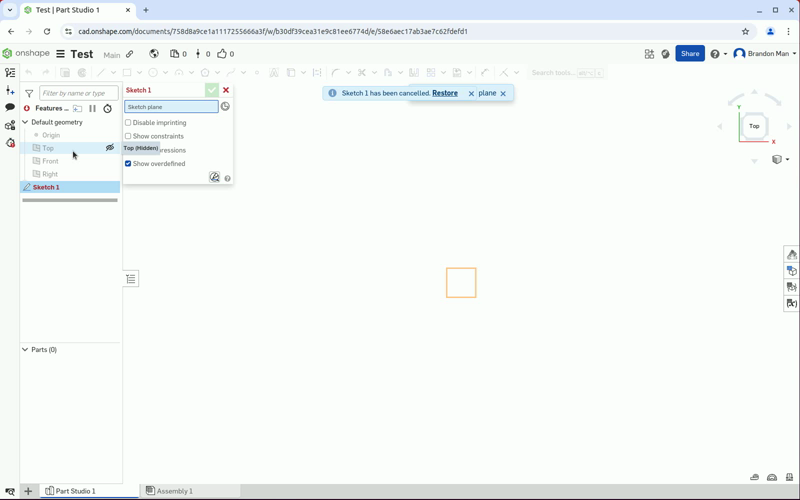
click(73, 150)
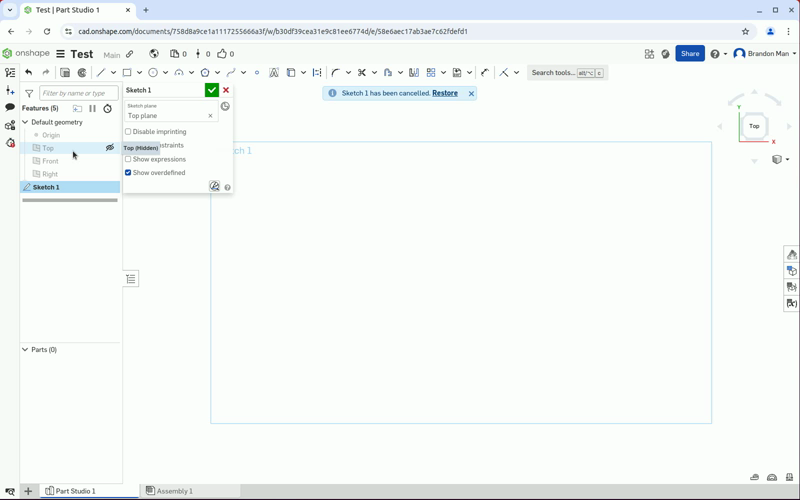
mouse_move(73, 352)
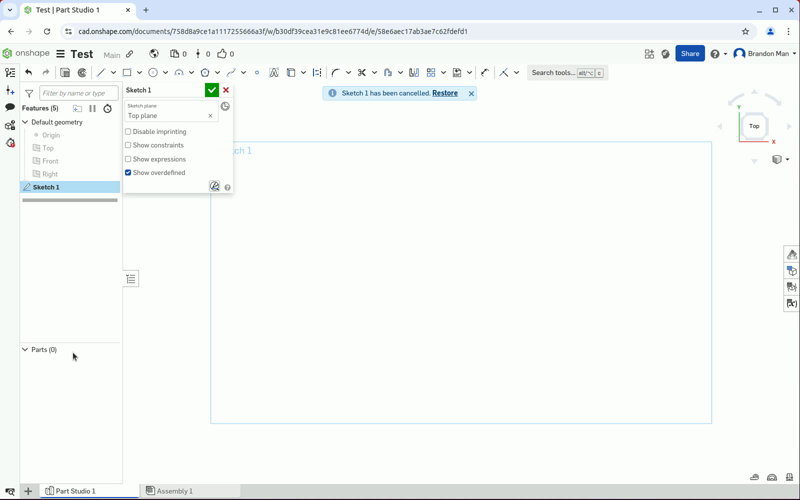
key(y)
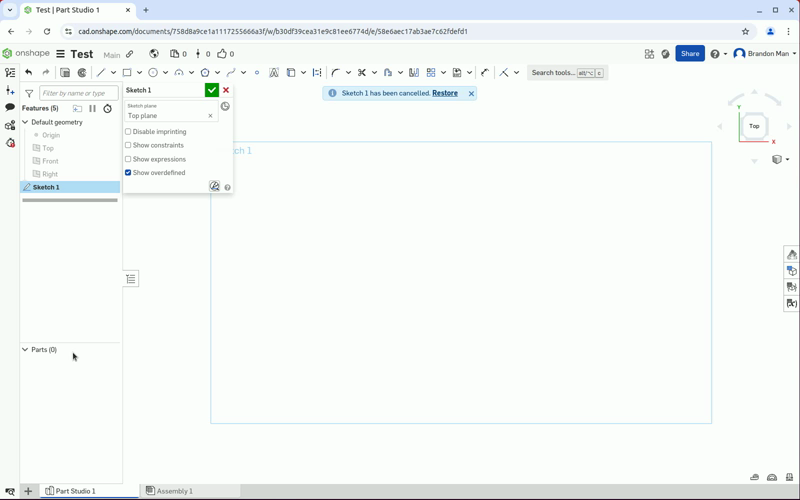
key(l)
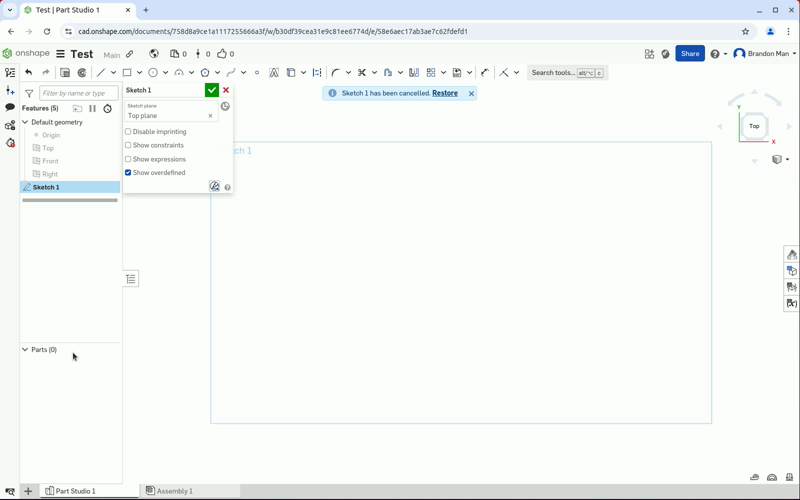
key_down(shift)
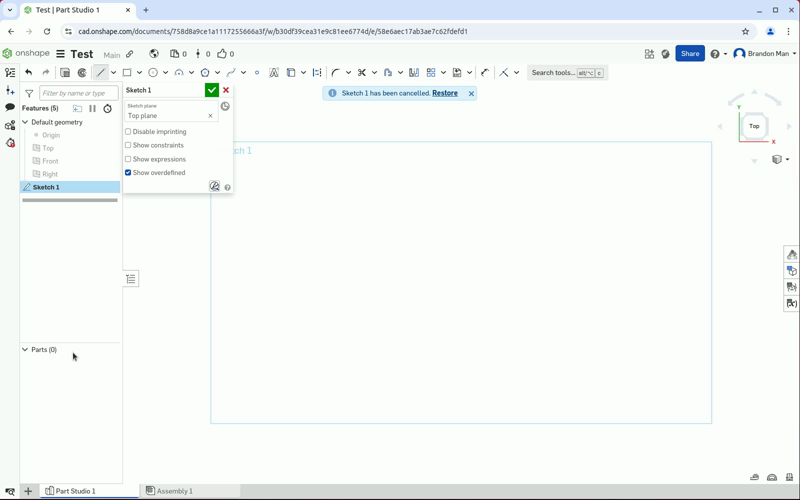
mouse_move(453, 290)
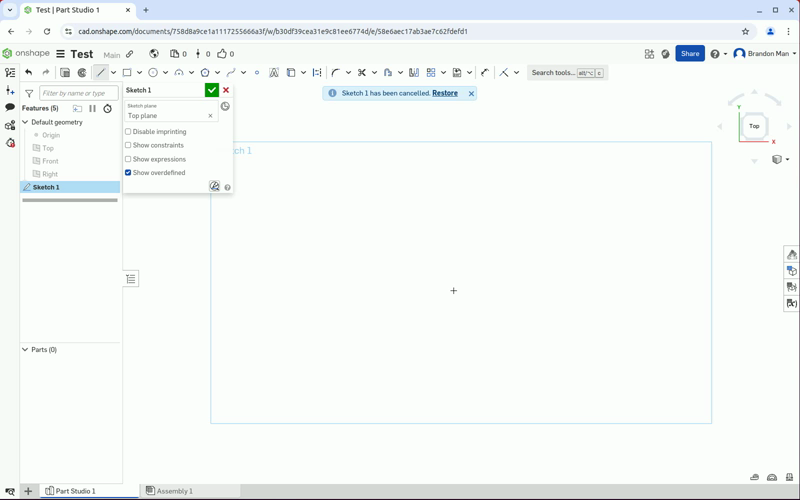
click(453, 290)
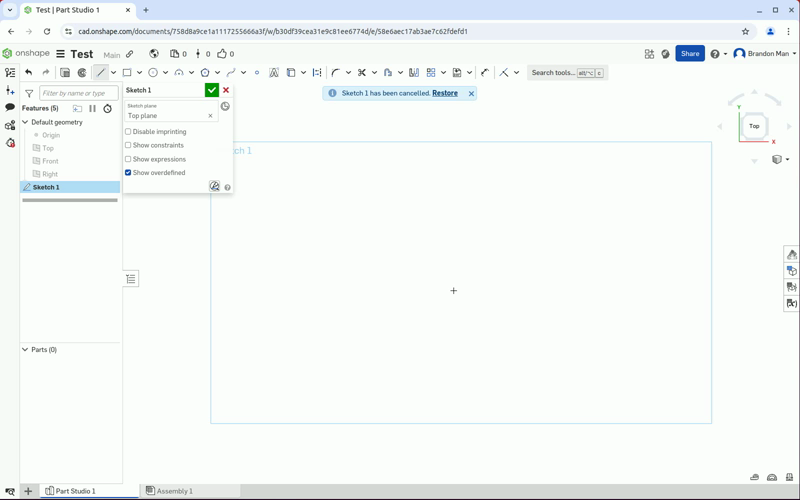
key_up(shift)
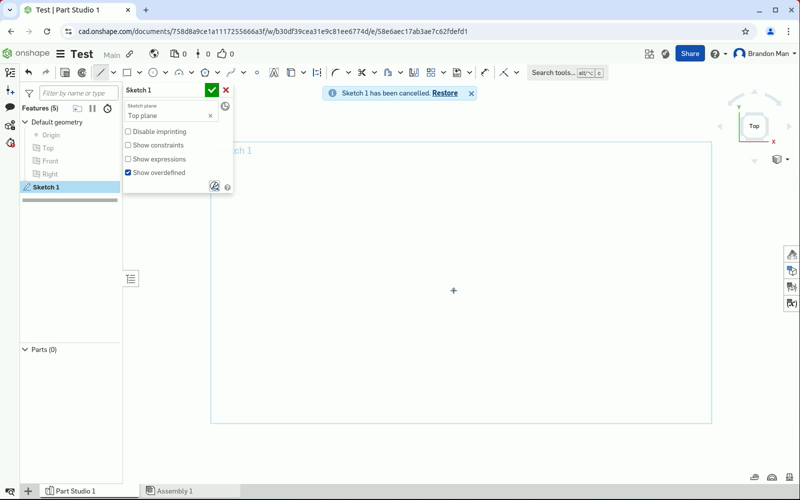
key_down(shift)
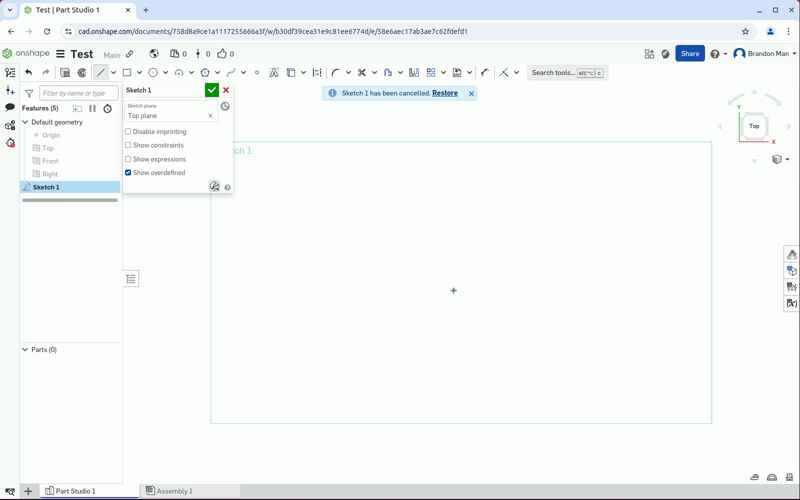
mouse_move(573, 290)
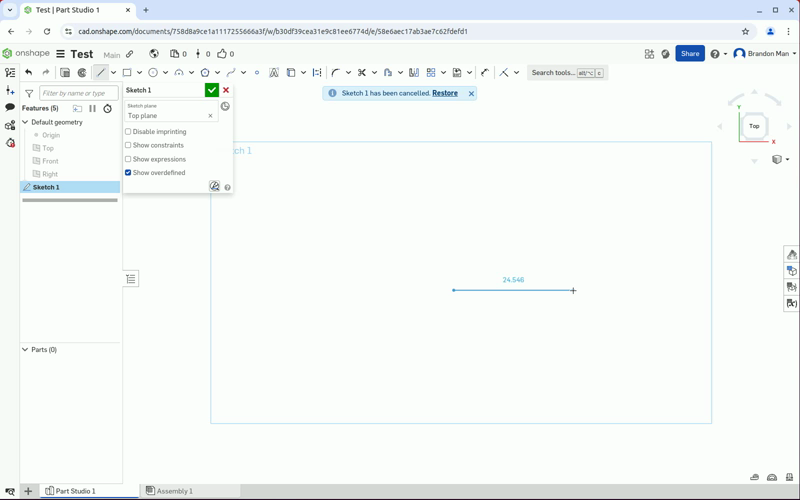
click(573, 290)
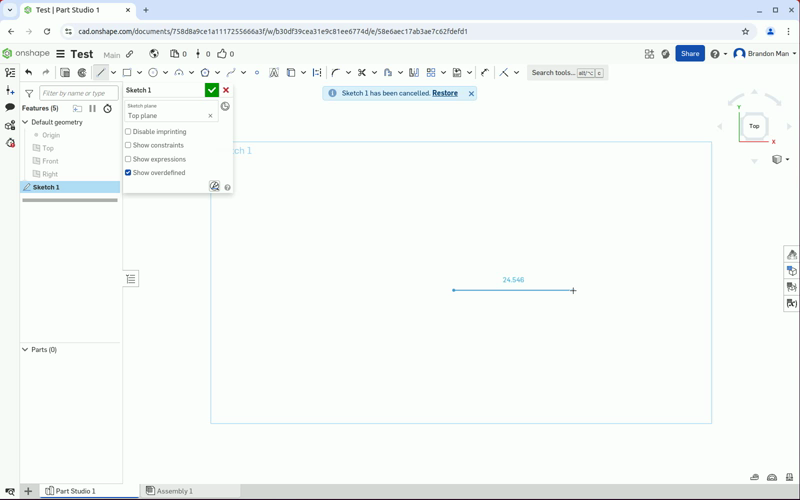
key_up(shift)
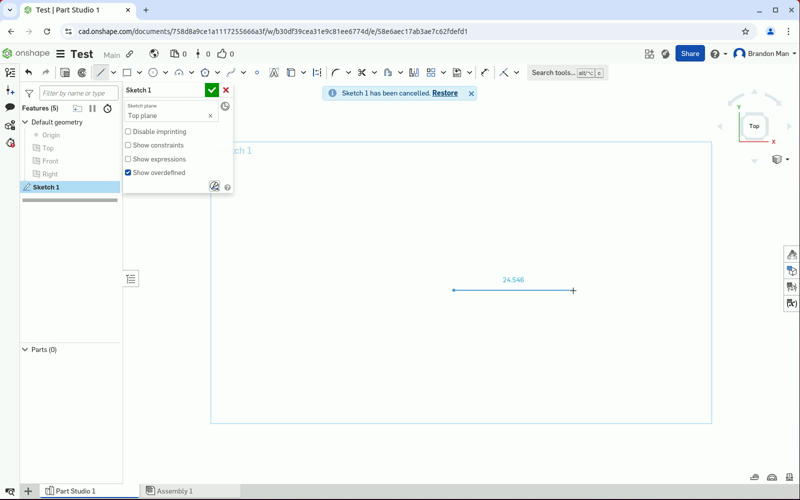
key_down(shift)
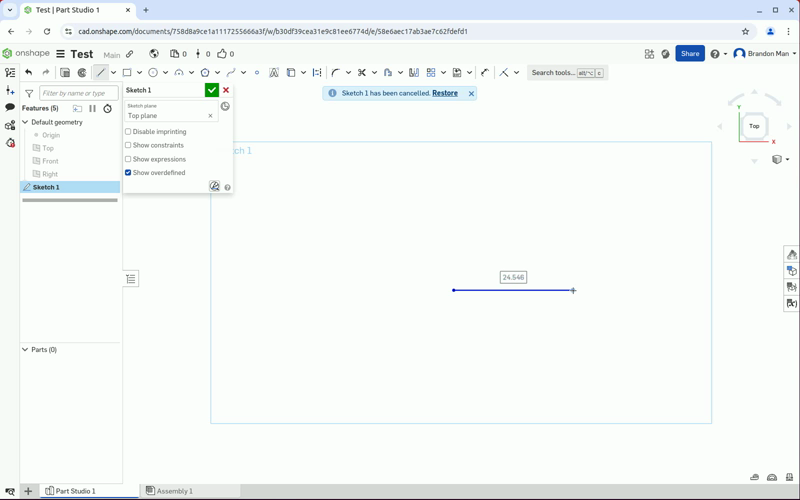
mouse_move(573, 189)
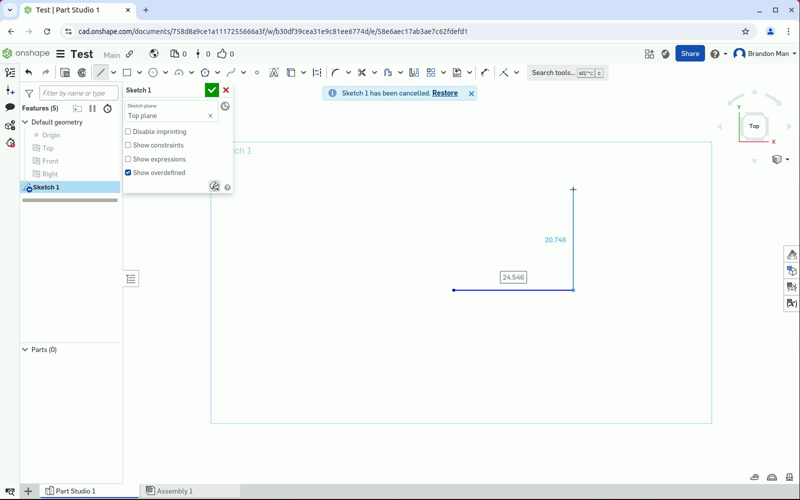
click(573, 189)
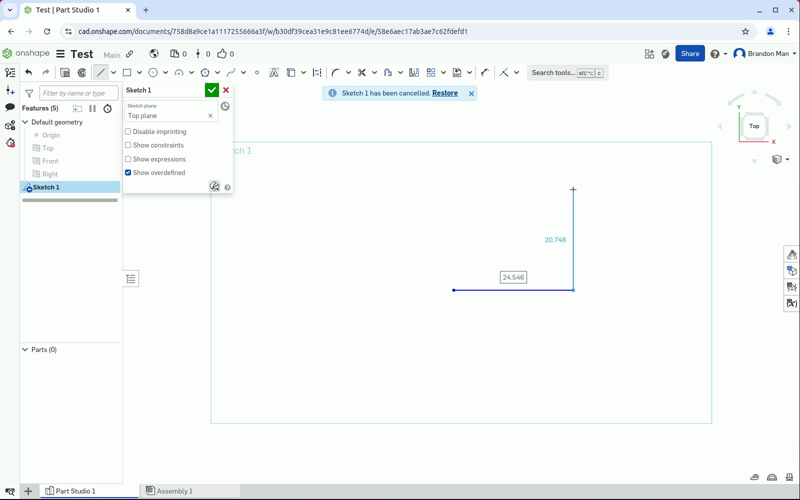
key_up(shift)
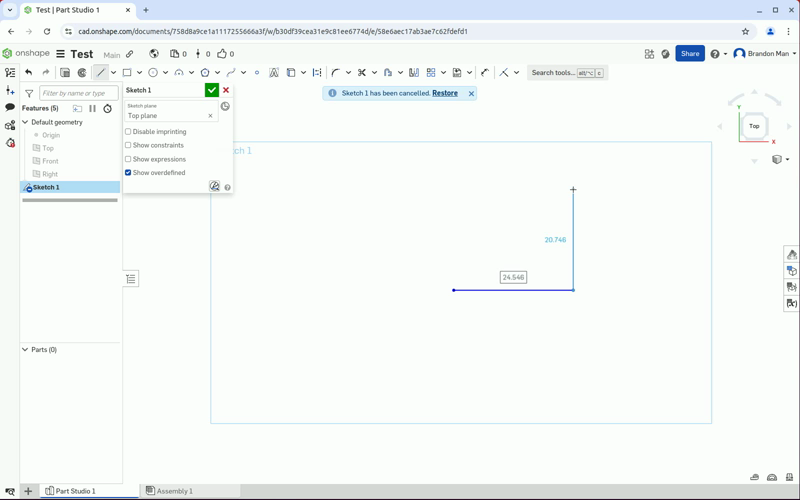
key_down(shift)
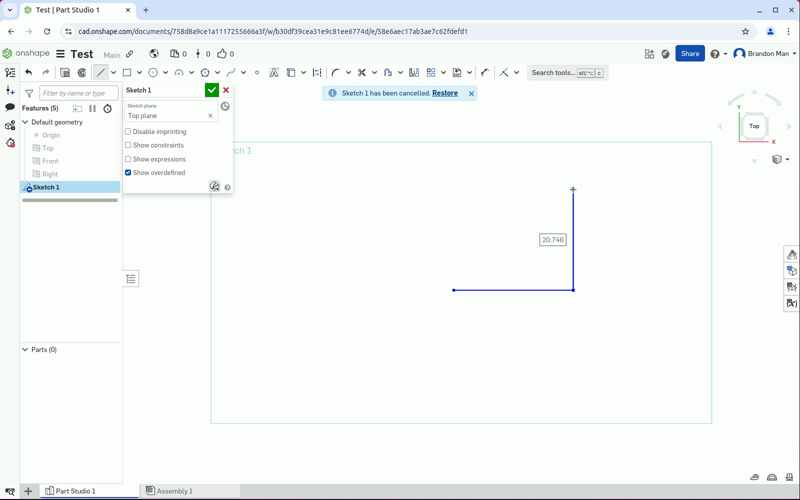
mouse_move(453, 189)
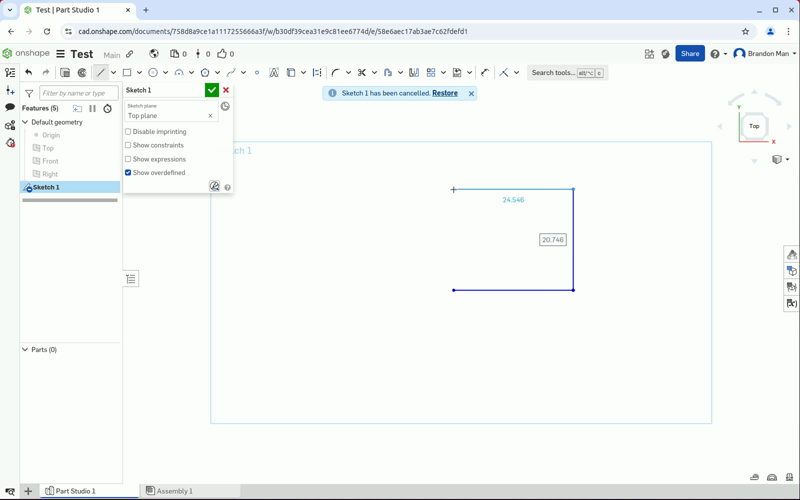
click(453, 189)
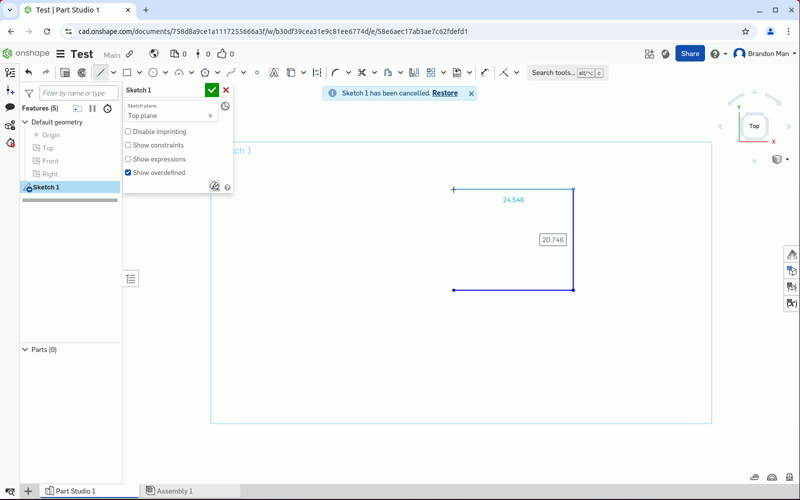
key_up(shift)
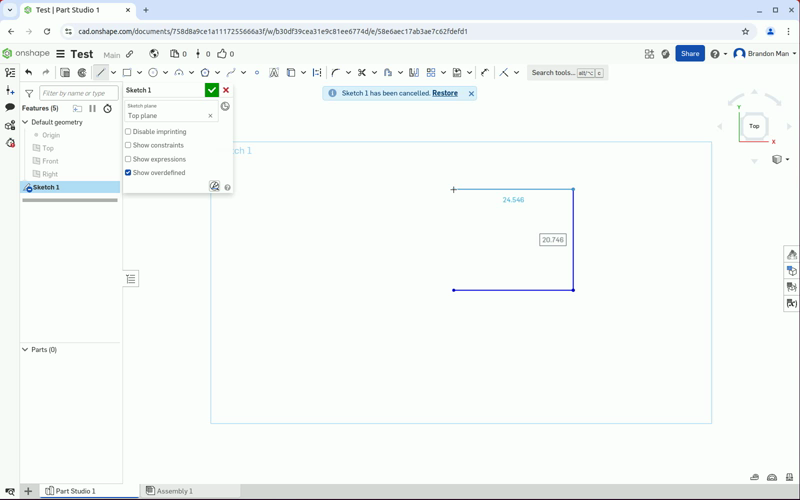
key_down(shift)
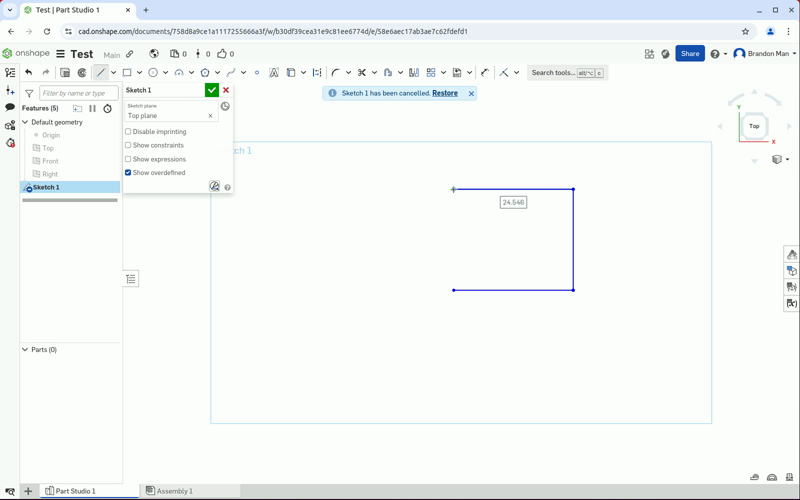
mouse_move(453, 290)
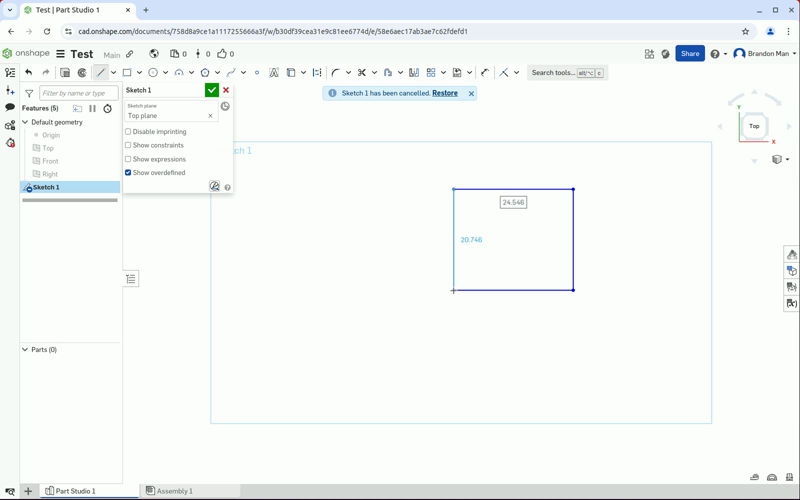
key_up(shift)
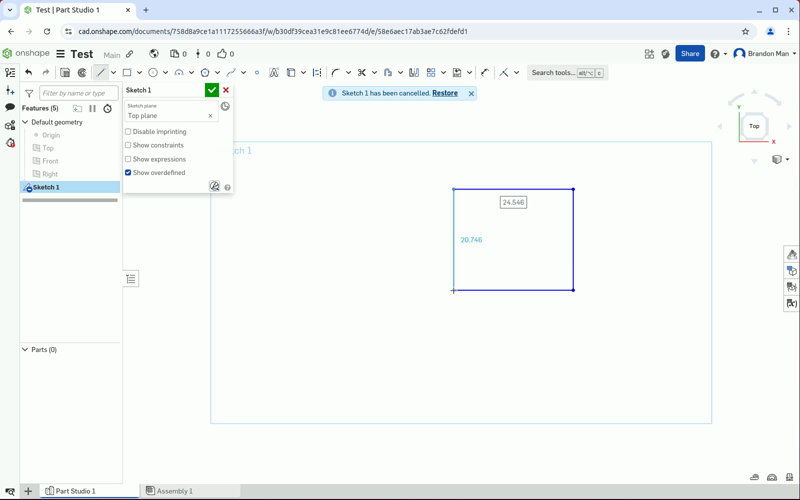
click(453, 290)
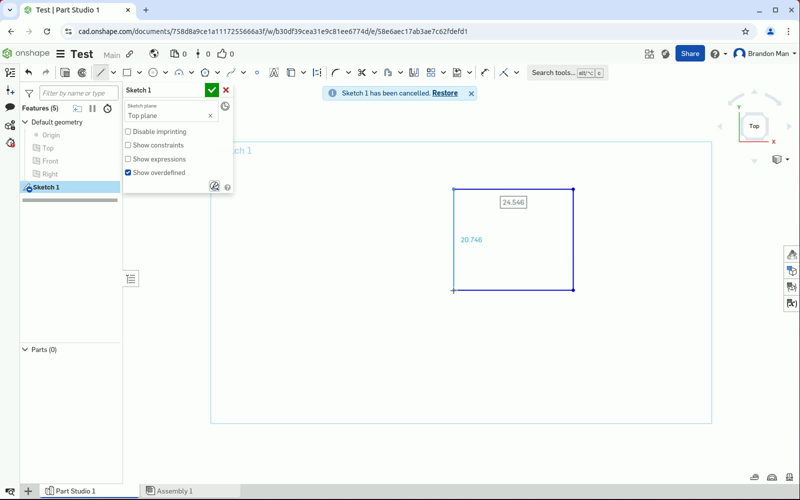
key(esc)
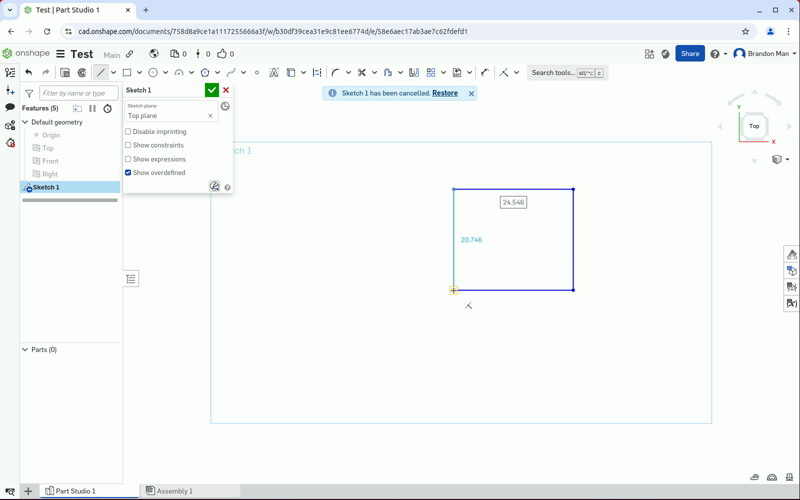
key(l)
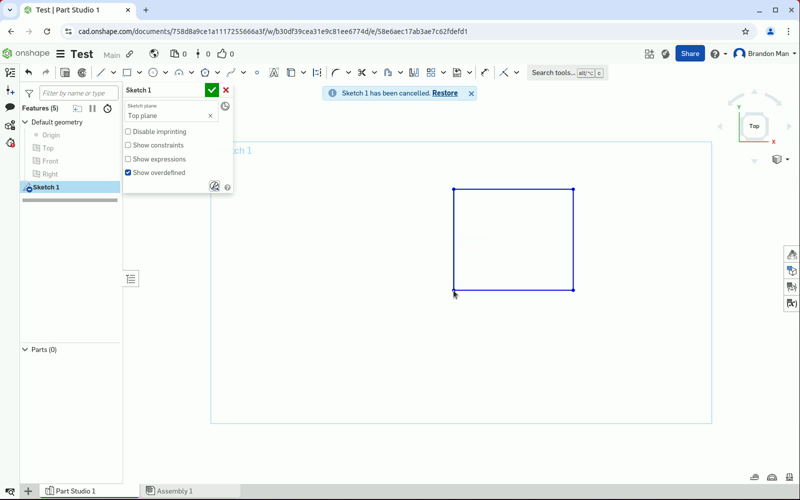
key_down(shift)
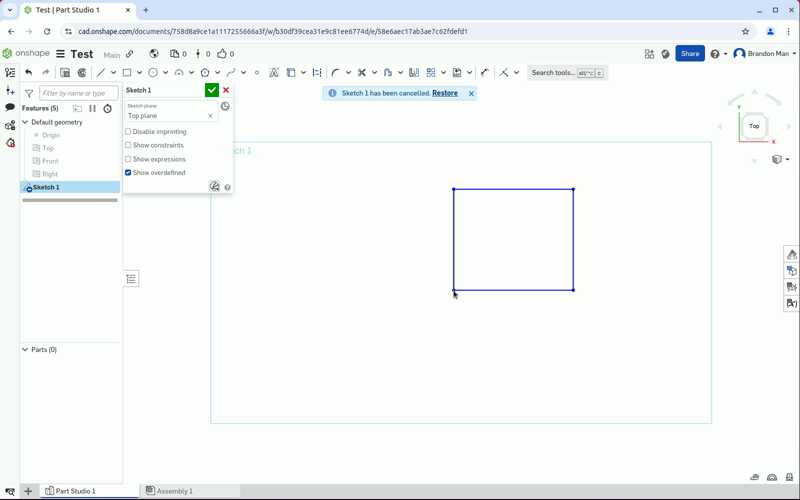
mouse_move(461, 282)
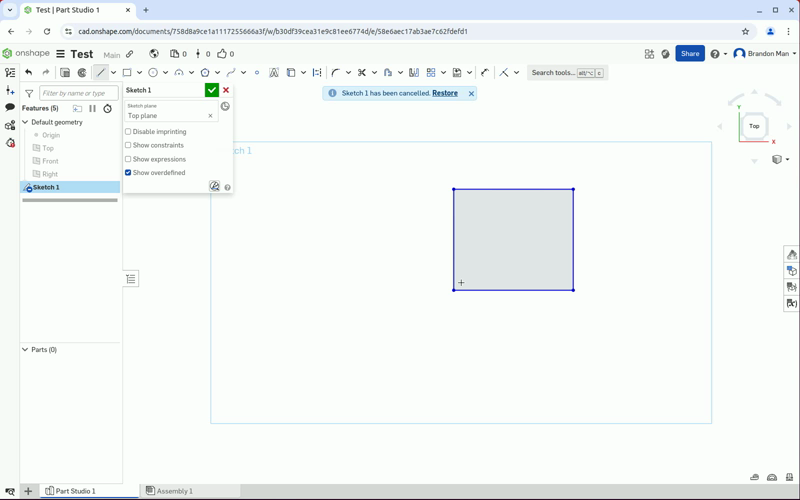
click(461, 282)
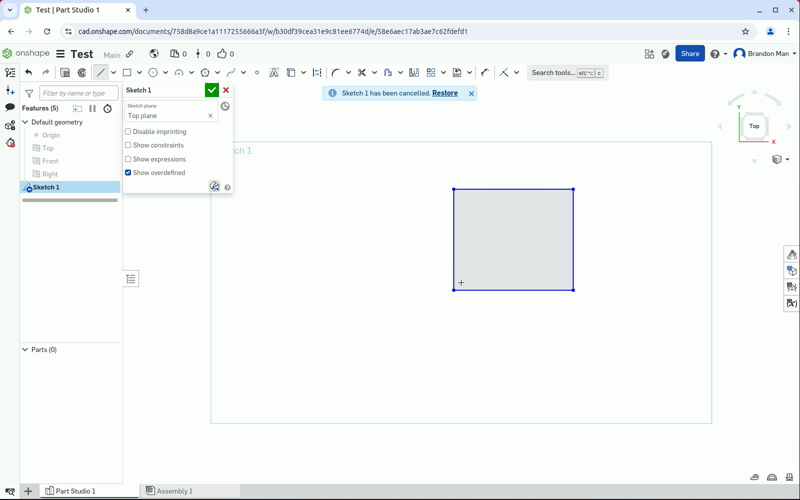
key_up(shift)
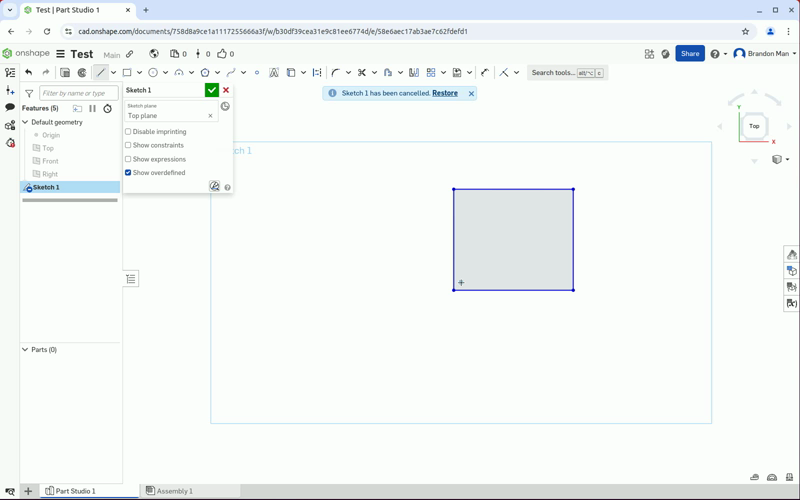
key_down(shift)
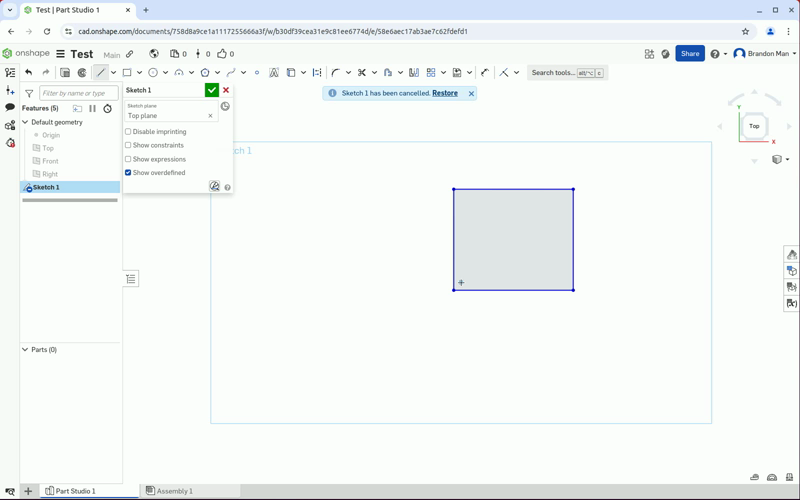
mouse_move(565, 282)
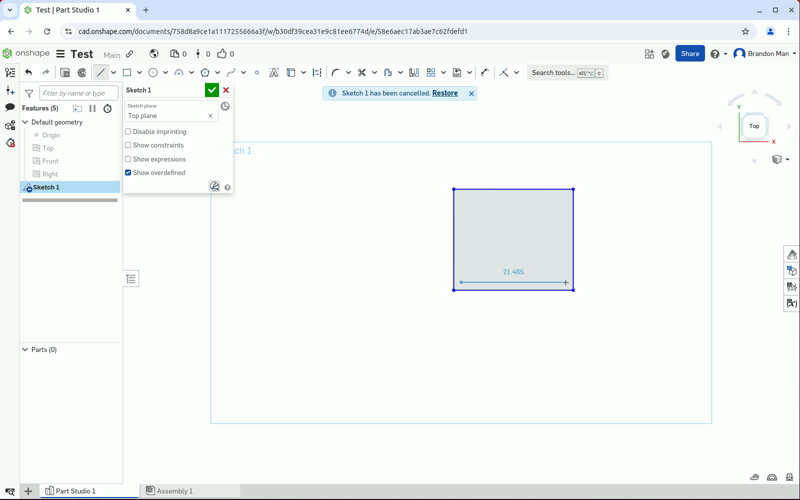
click(565, 282)
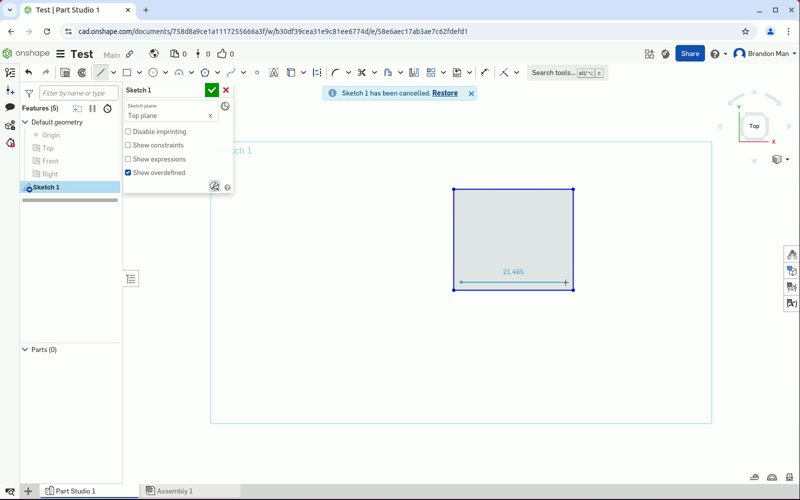
key_up(shift)
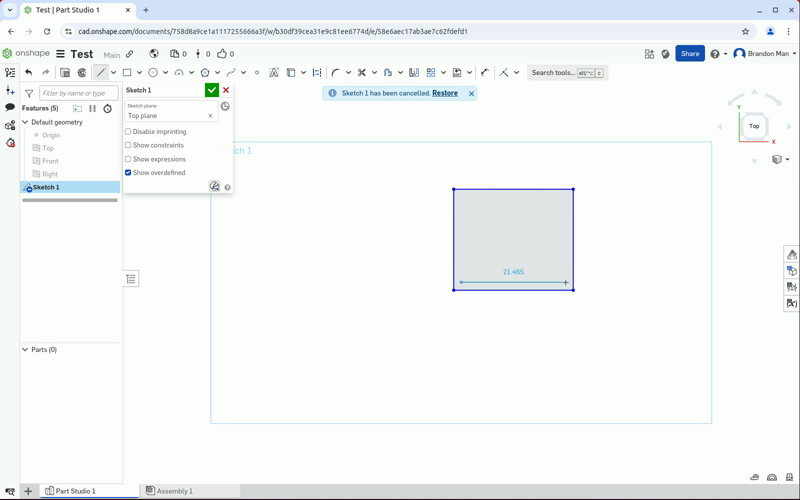
key_down(shift)
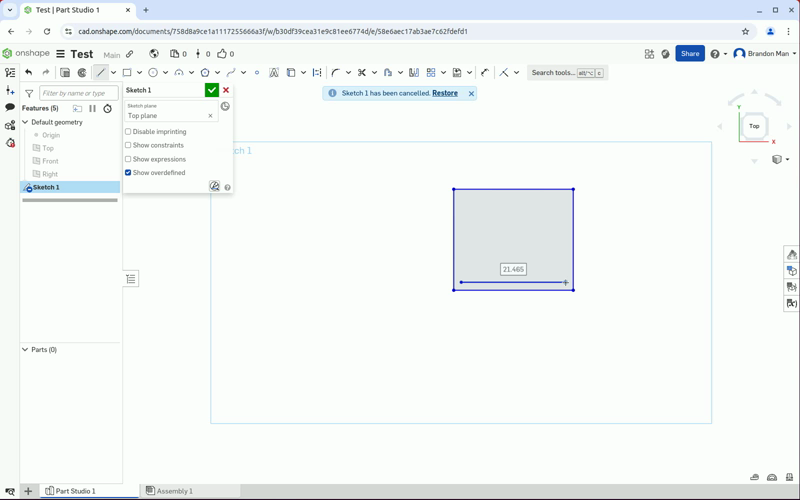
mouse_move(565, 196)
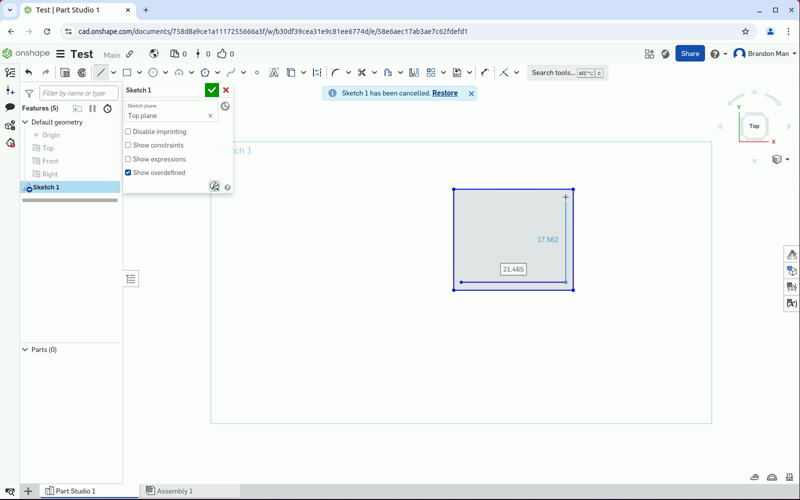
click(565, 196)
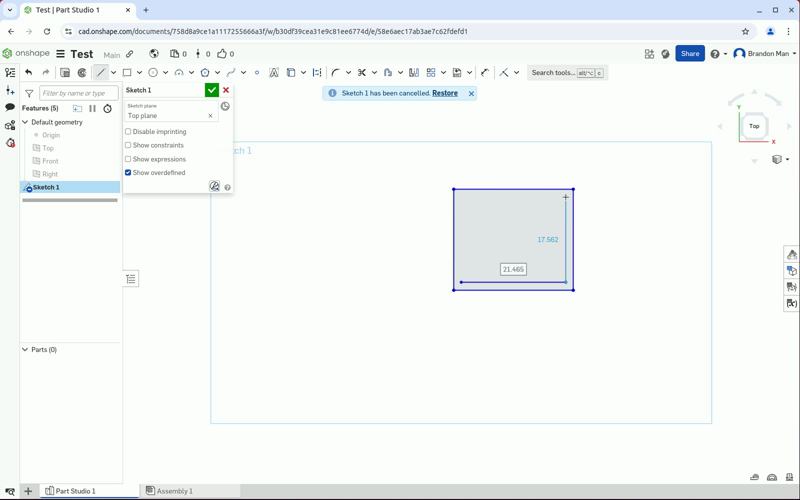
key_up(shift)
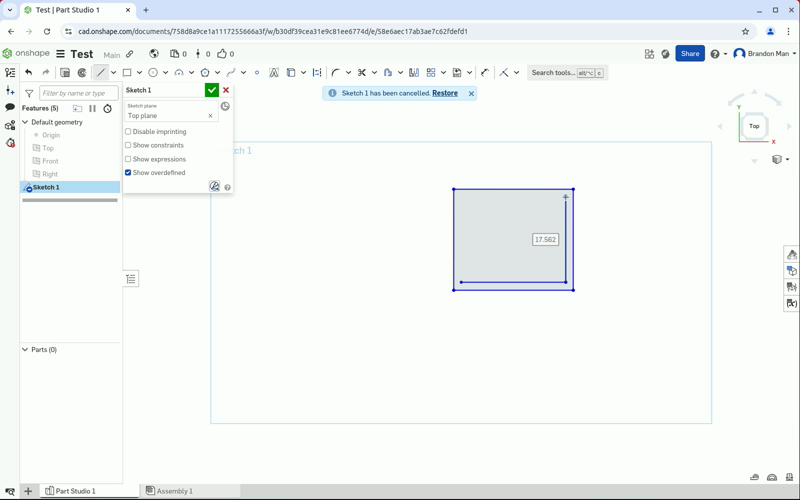
key_down(shift)
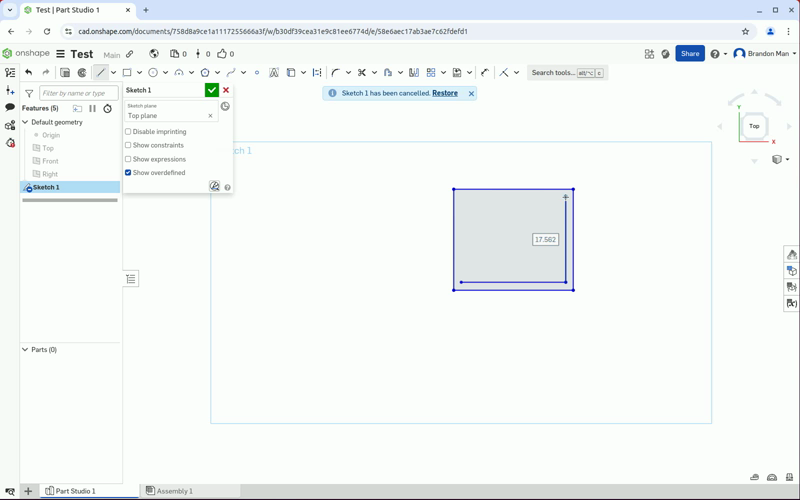
mouse_move(461, 196)
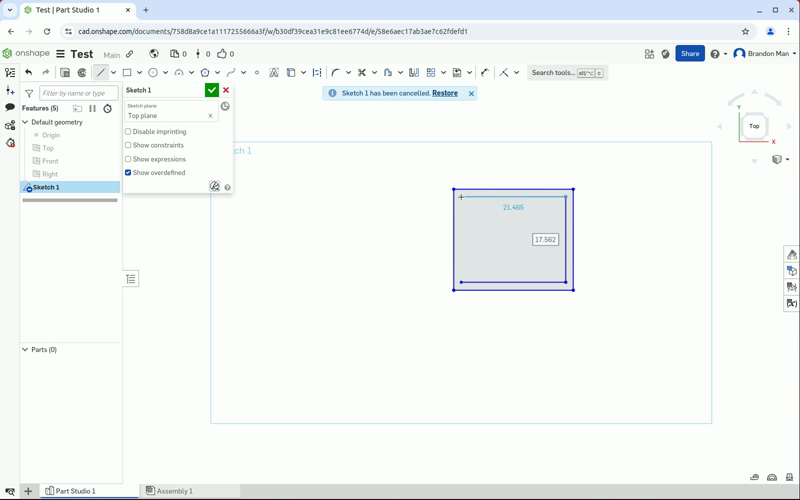
click(461, 196)
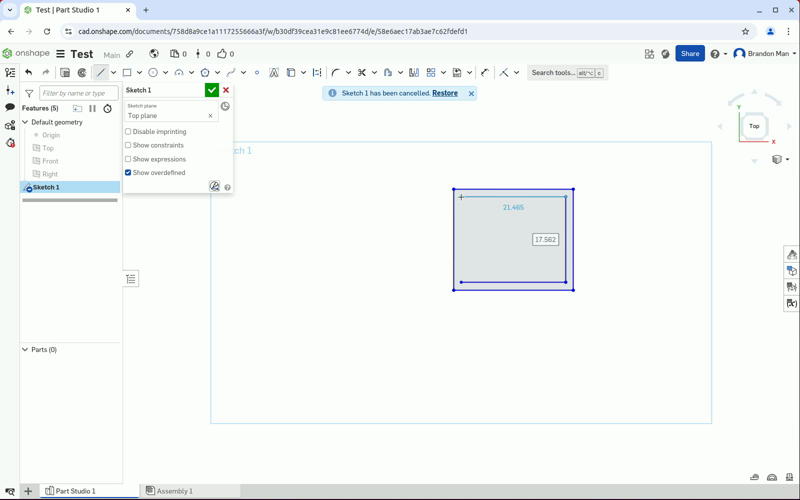
key_up(shift)
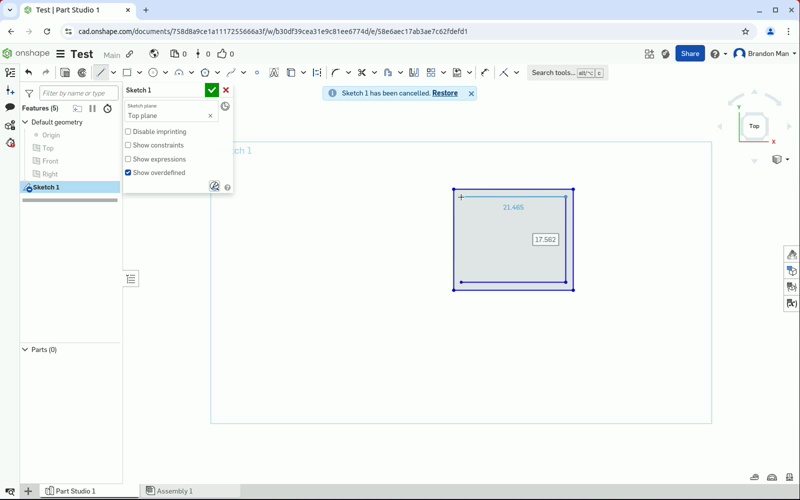
key_down(shift)
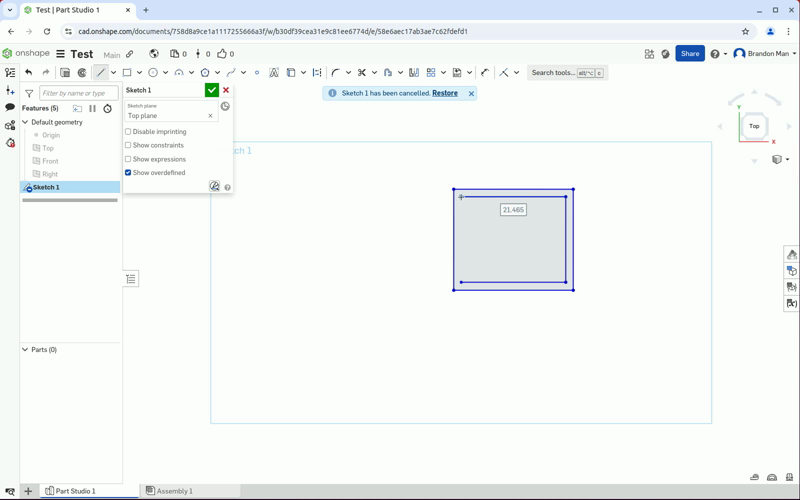
mouse_move(461, 282)
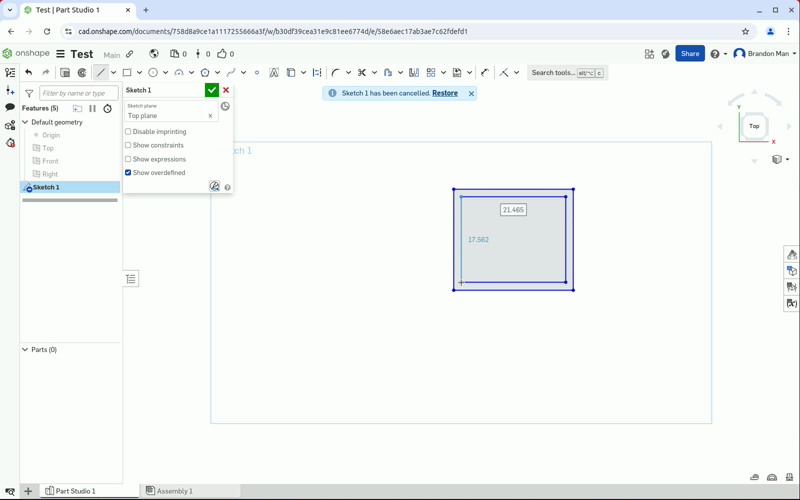
key_up(shift)
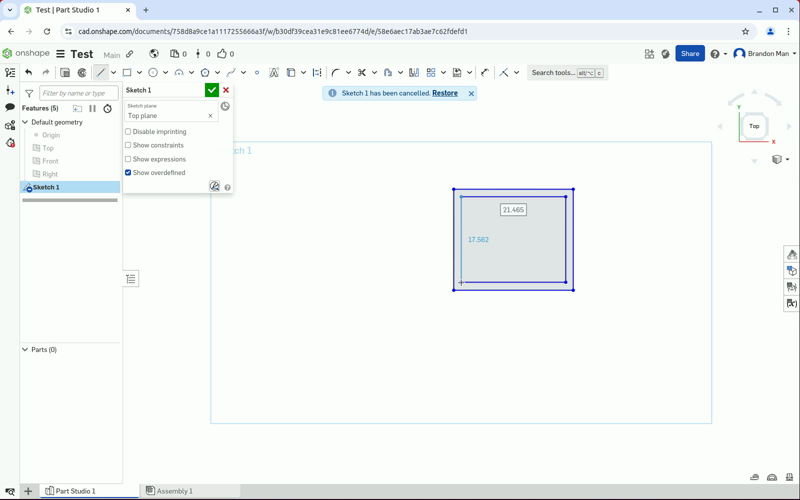
click(461, 282)
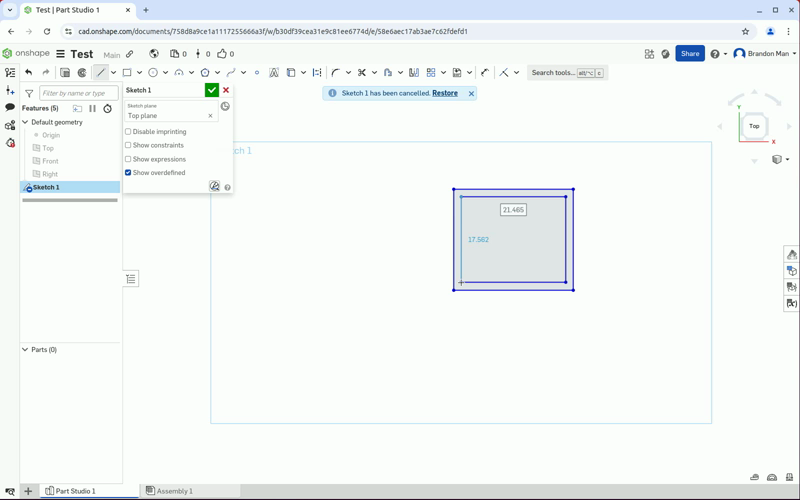
key(esc)
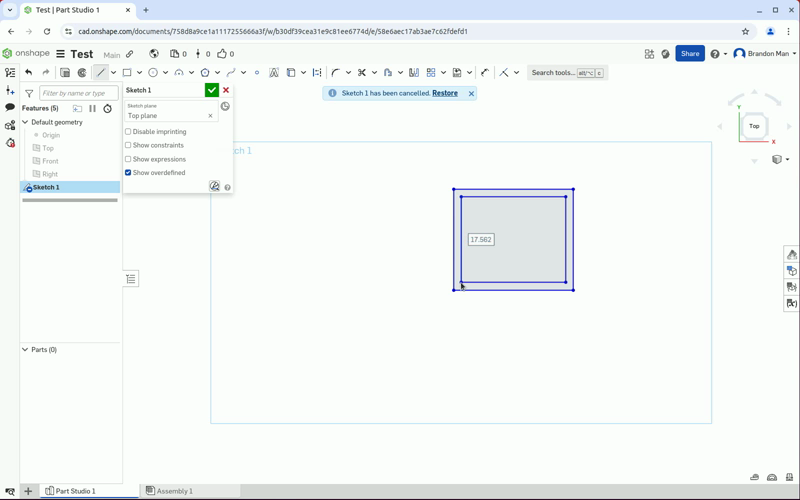
mouse_move(514, 193)
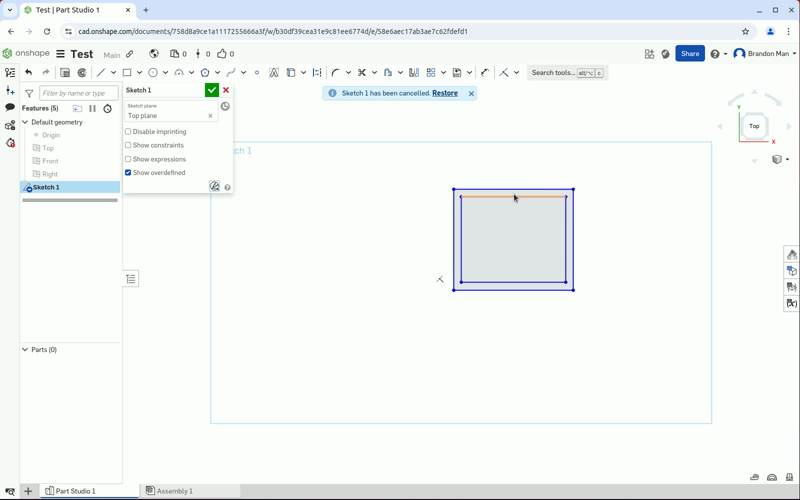
click(514, 193)
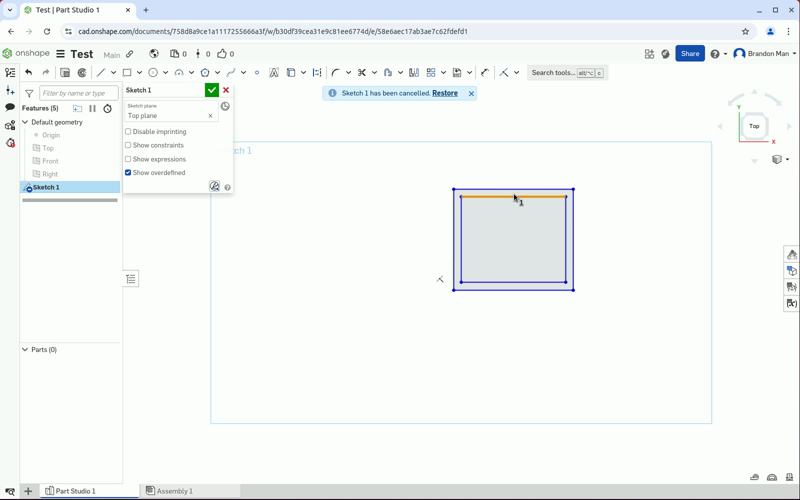
mouse_move(73, 352)
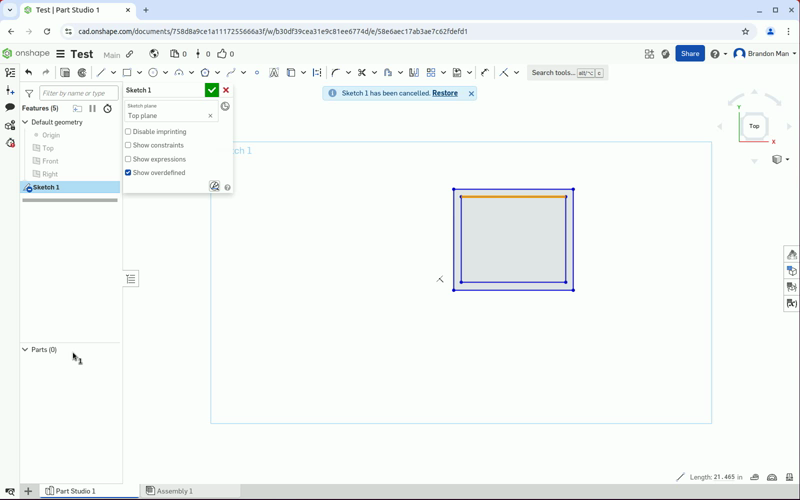
key(shift+y)
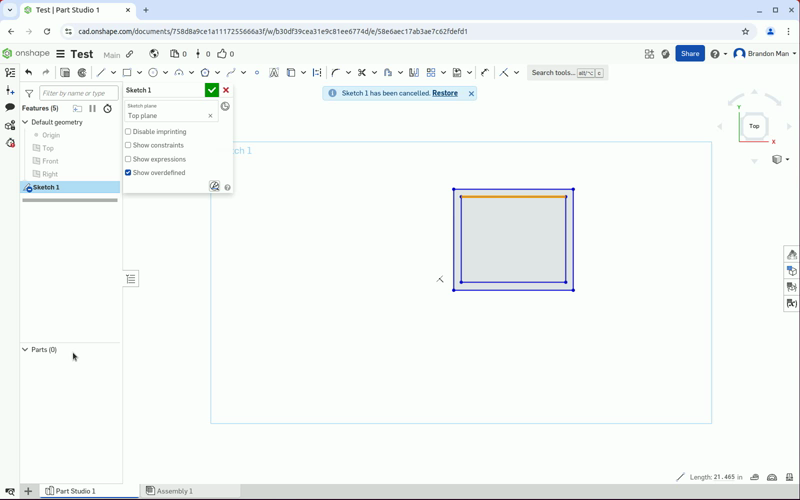
key(shift+e)
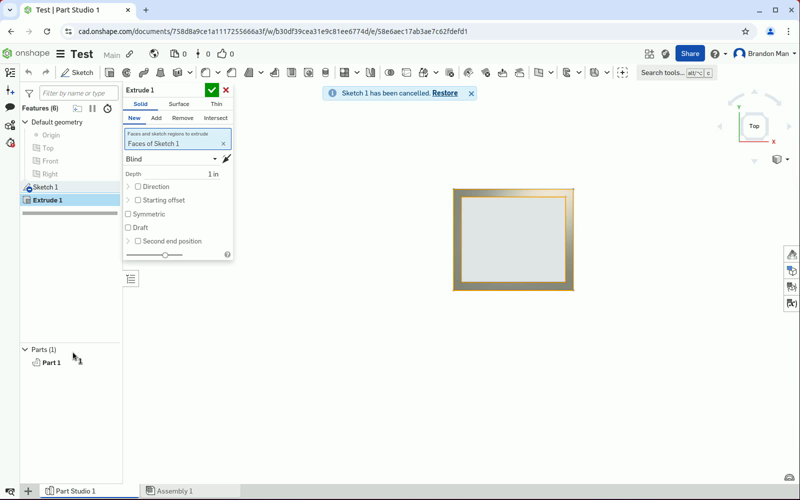
mouse_move(143, 106)
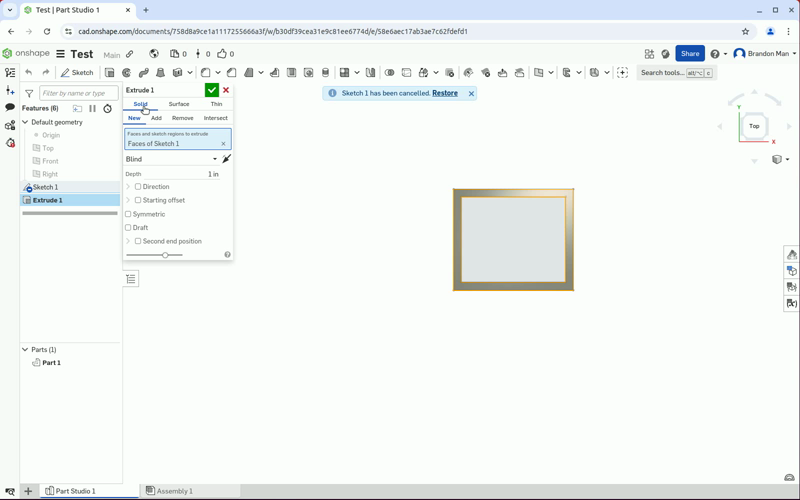
click(143, 106)
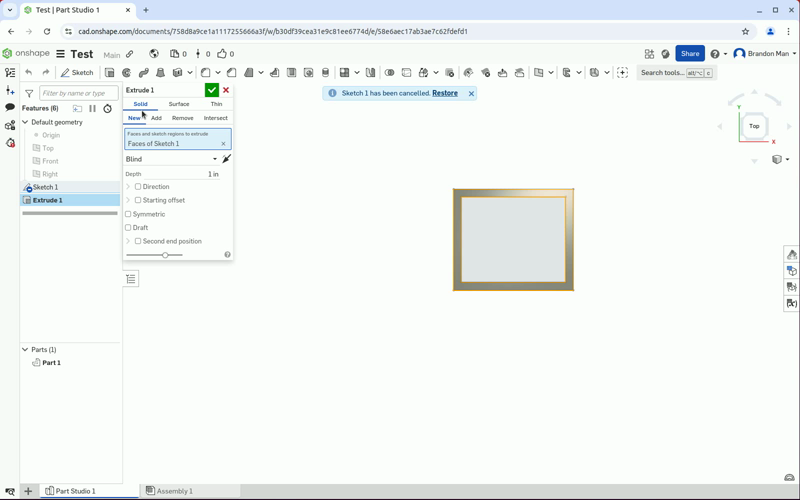
mouse_move(137, 120)
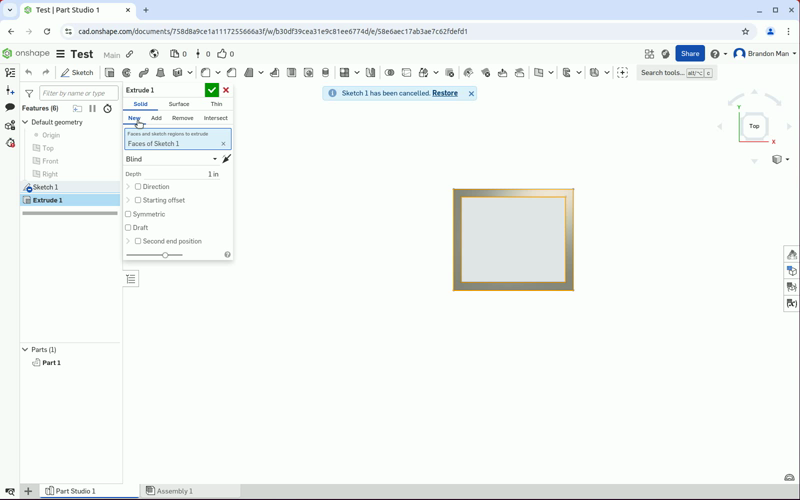
click(137, 120)
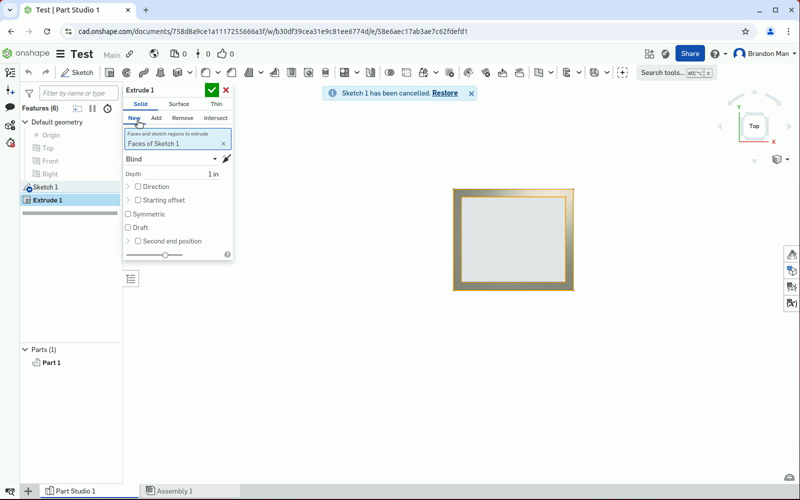
key(tab, 4)
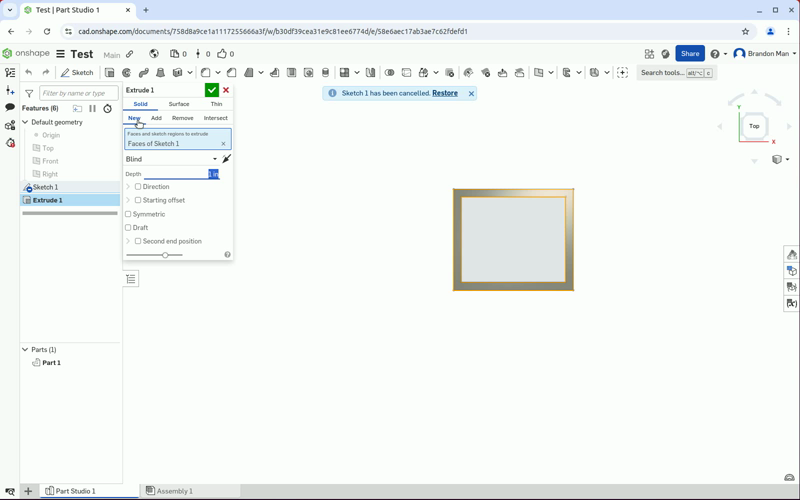
text(6.499)
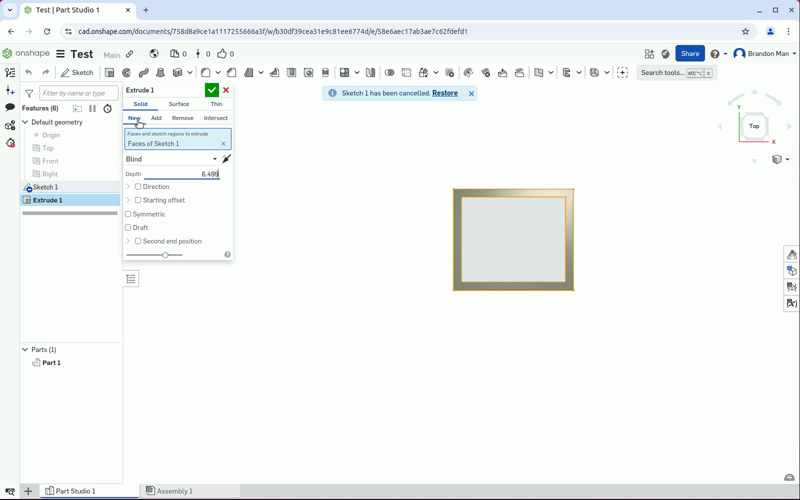
key(enter)
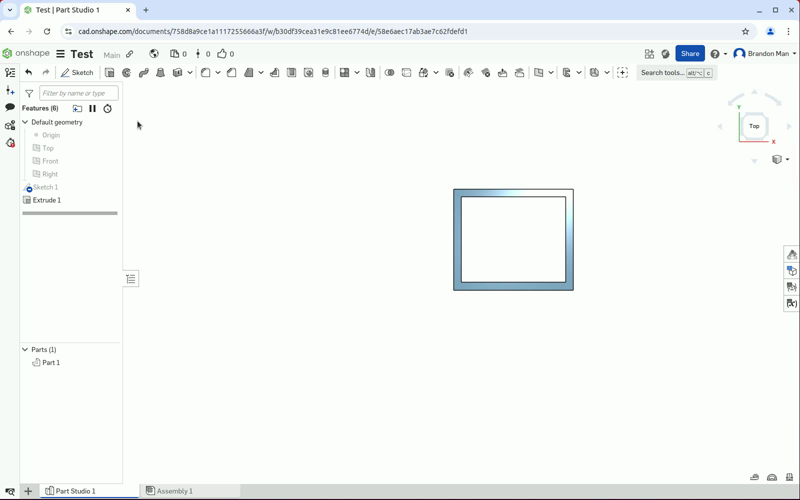
key(shift+h)
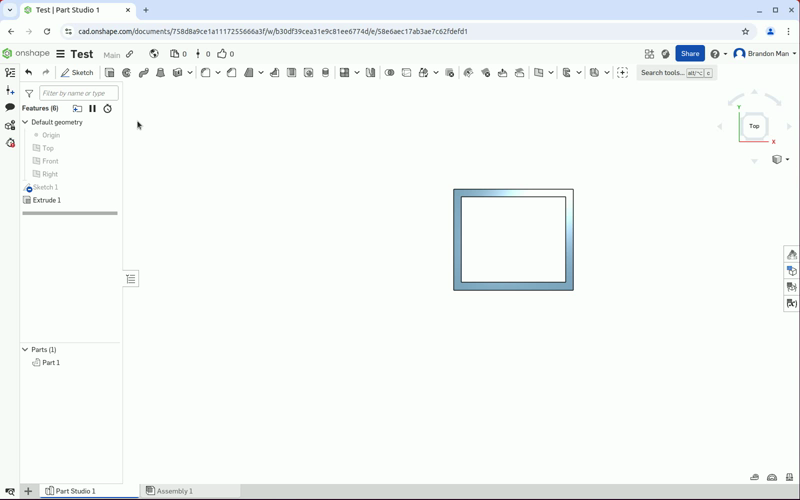
key(shift+h)
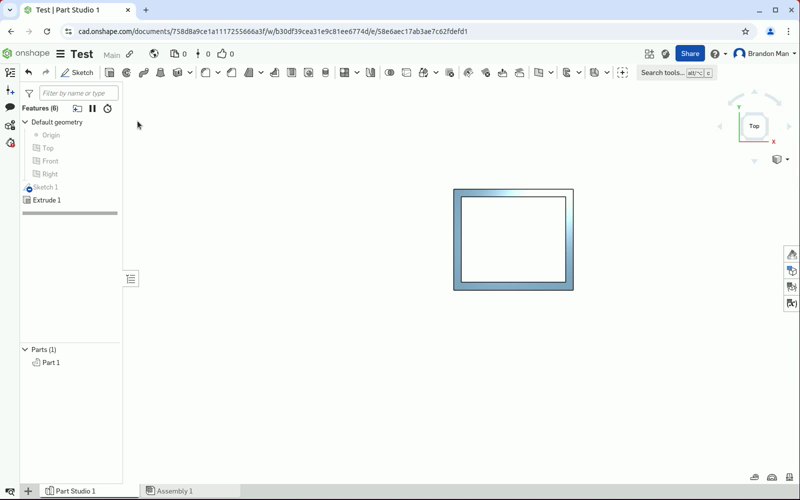
mouse_move(73, 189)
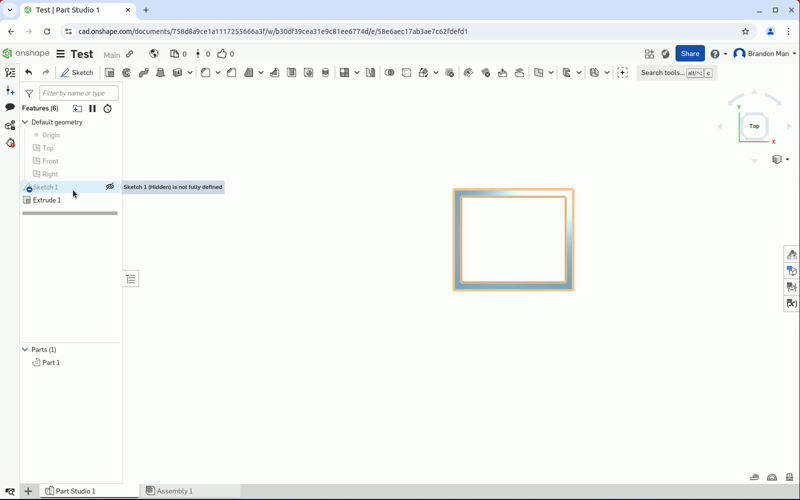
click(73, 189)
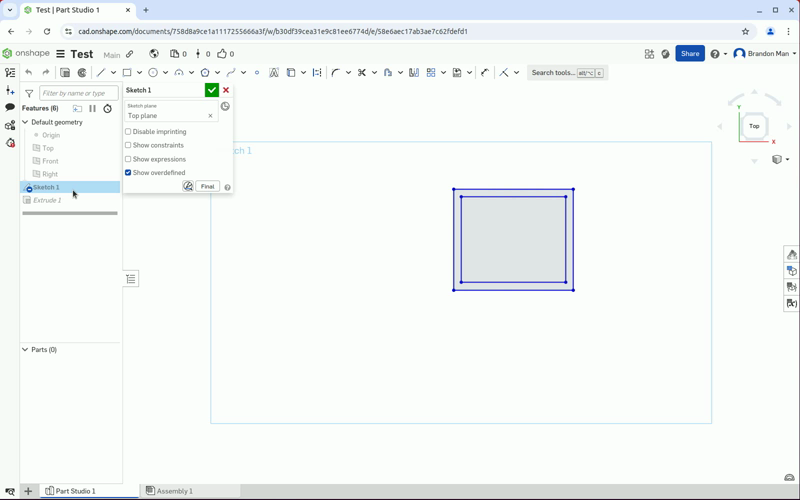
mouse_move(229, 92)
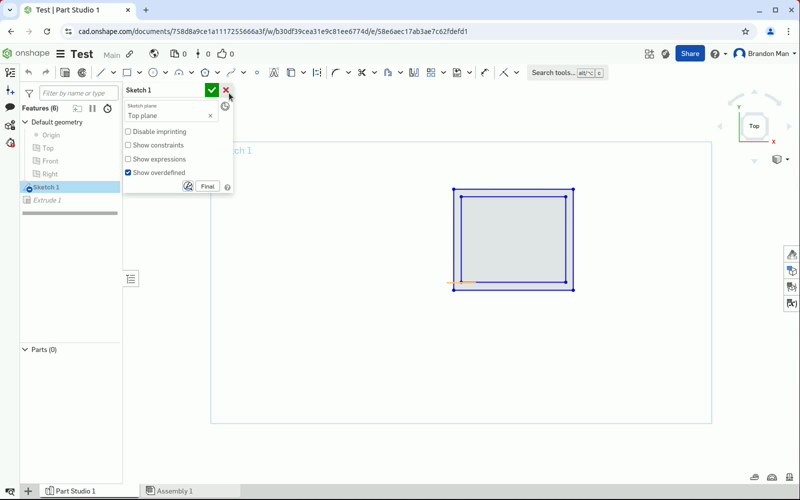
click(229, 92)
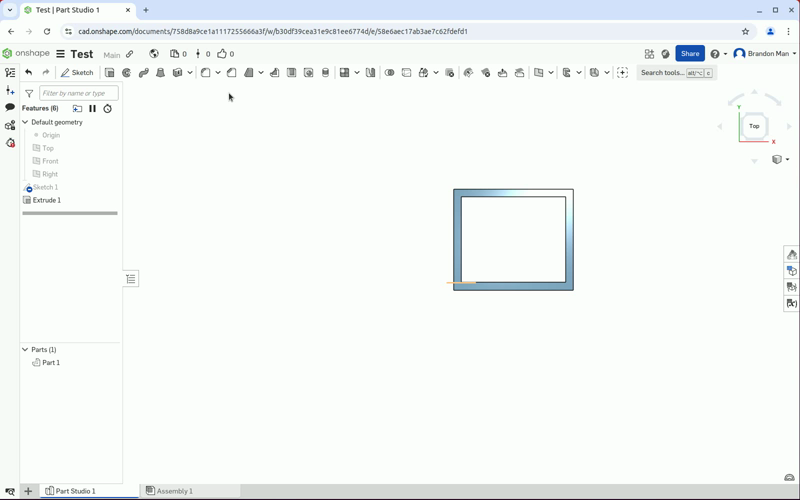
mouse_move(73, 352)
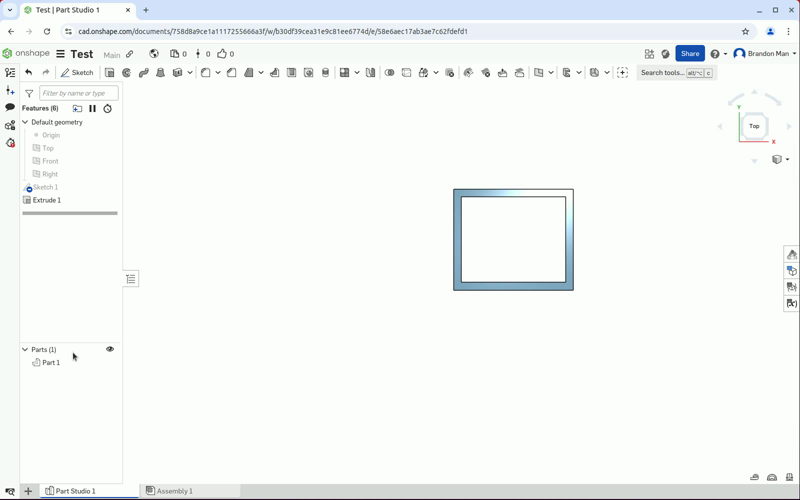
key(y)
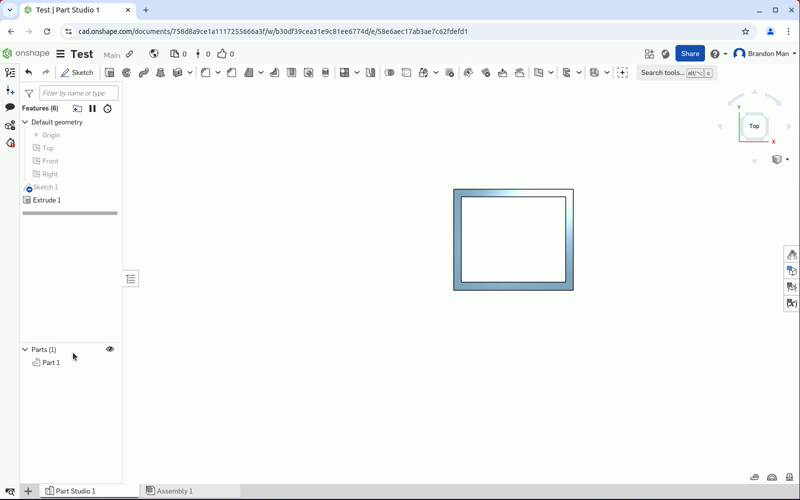
key(shift+p)
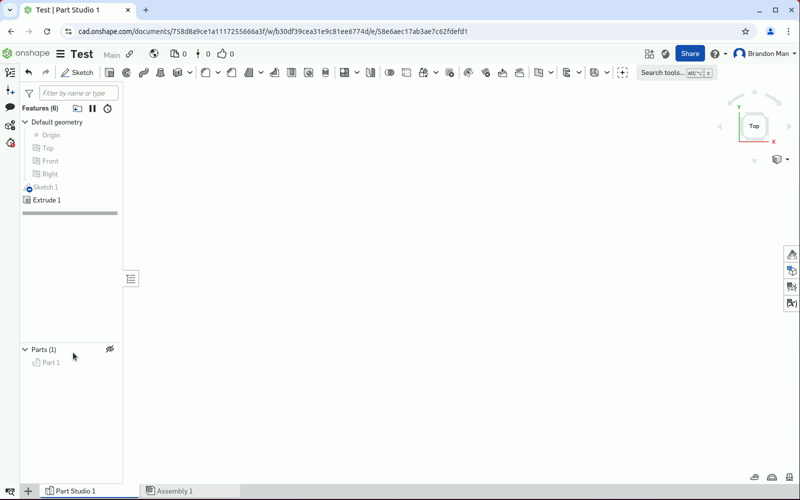
key(space)
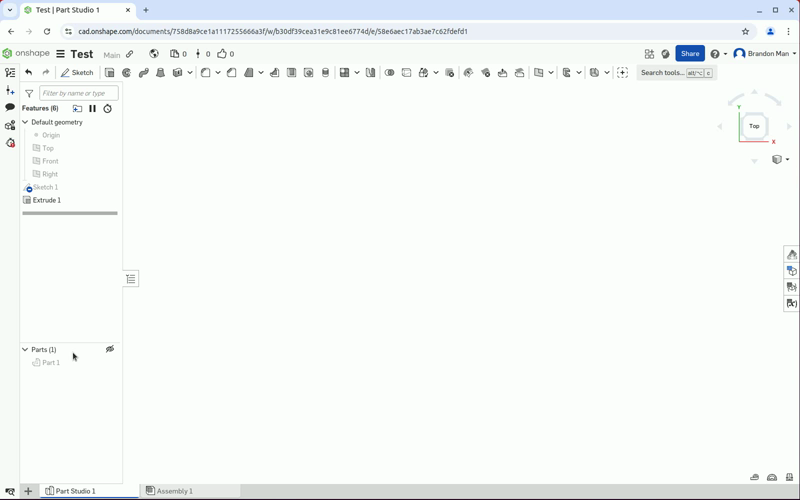
key_down(shift)
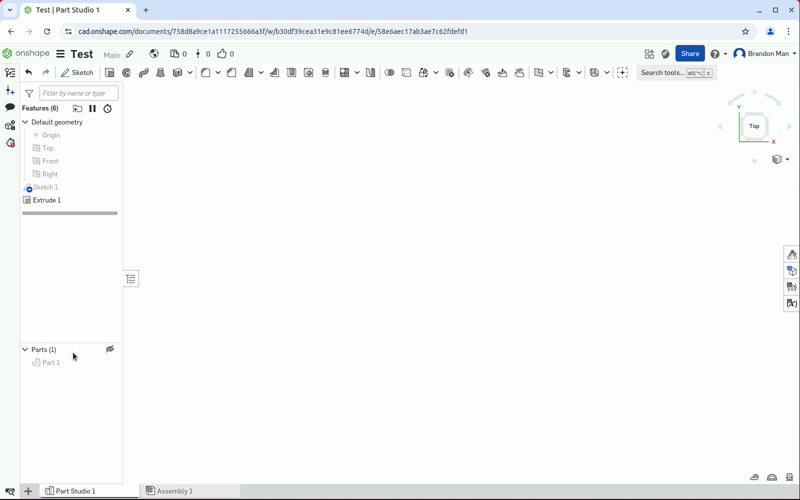
key(up)
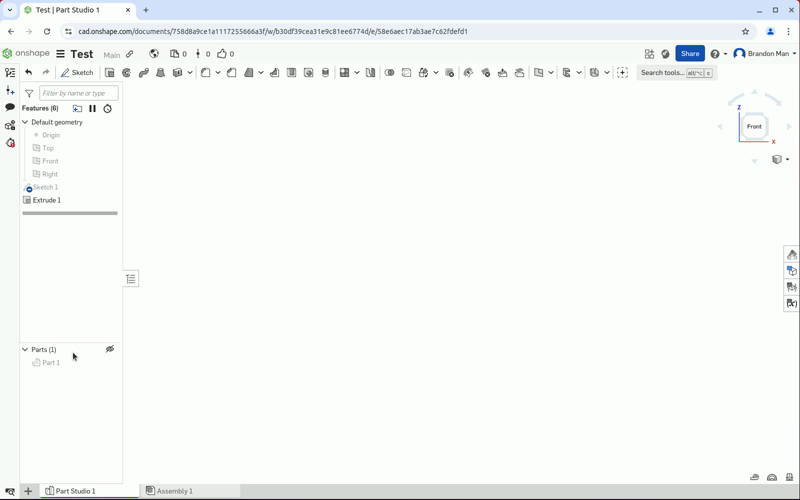
key_up(shift)
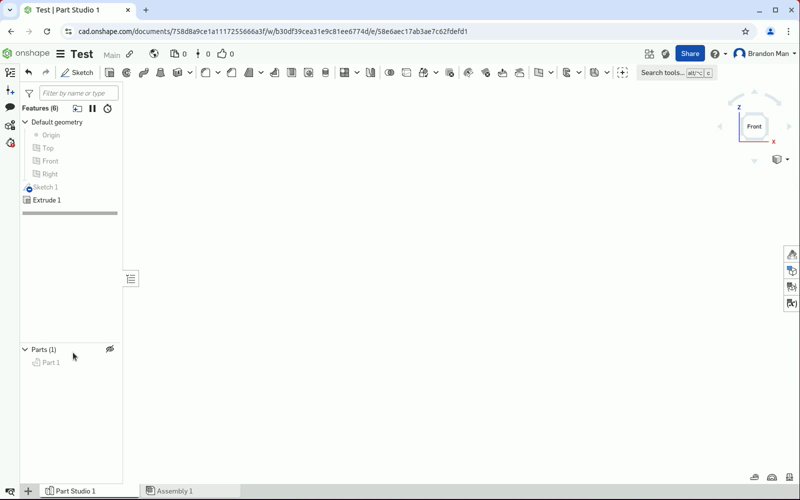
mouse_move(73, 352)
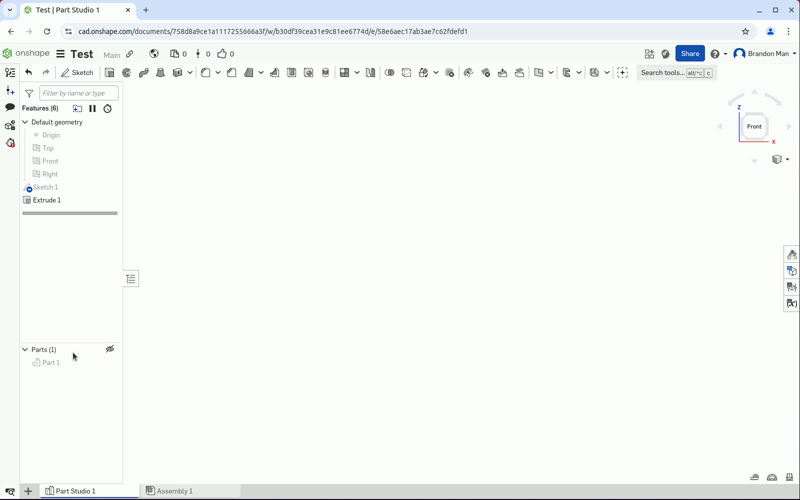
key(shift+y)
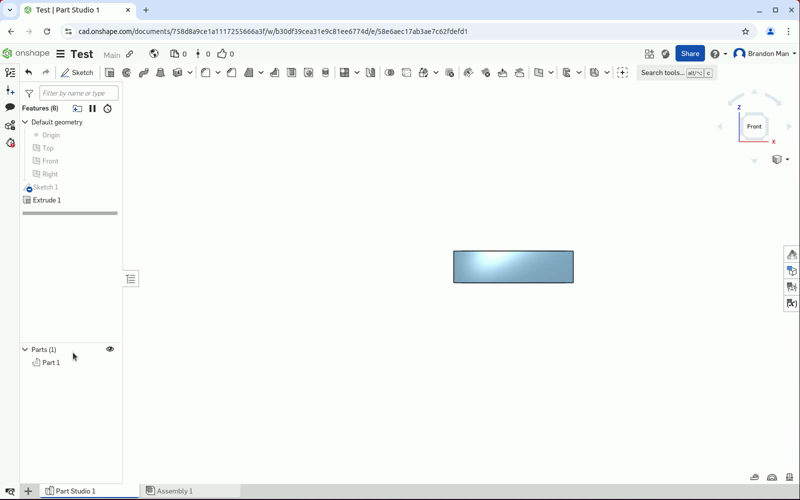
mouse_move(541, 75)
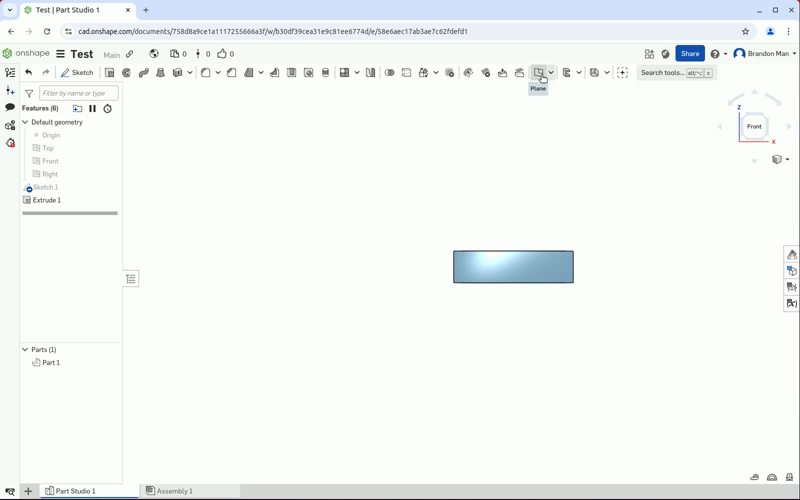
click(541, 75)
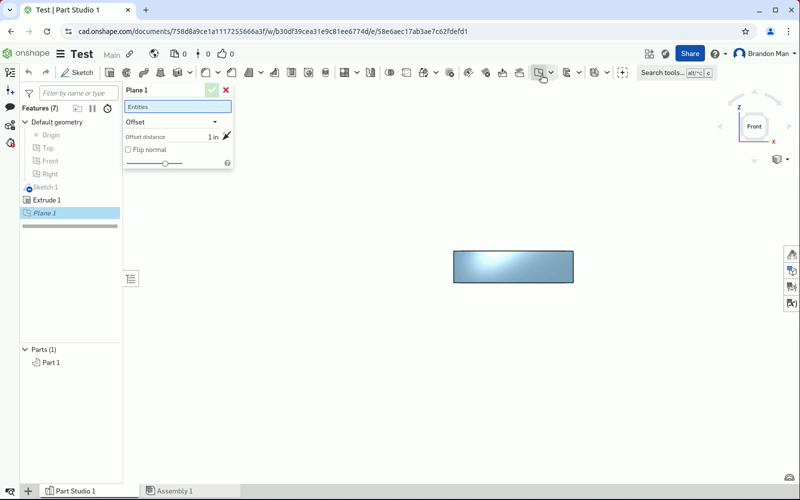
mouse_move(73, 163)
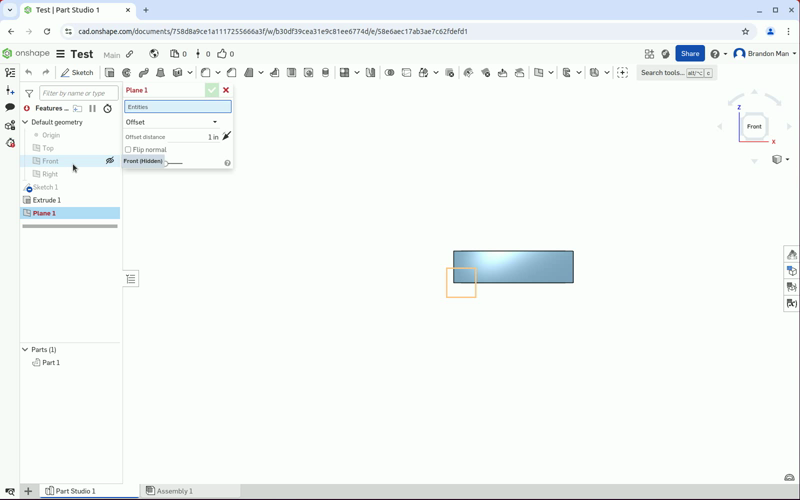
click(73, 163)
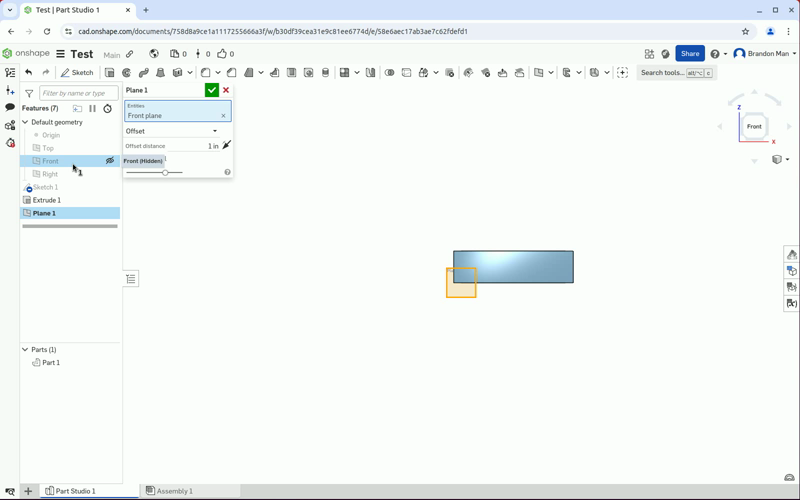
key(tab, 2)
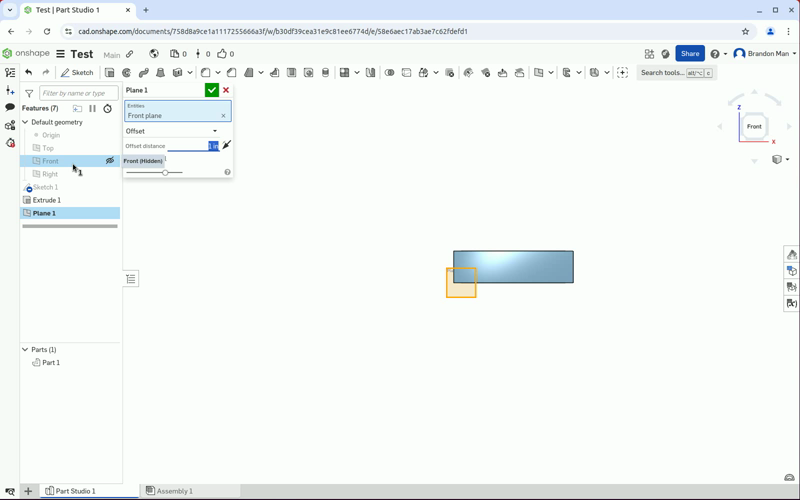
text(1.448)
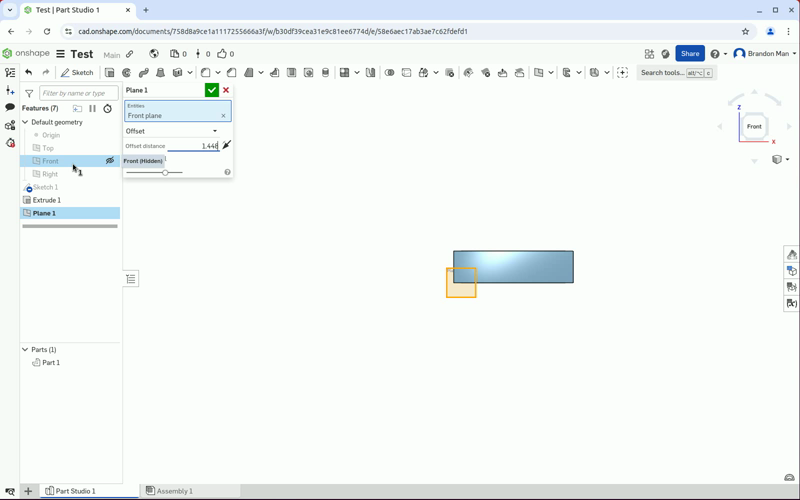
key(enter, 2)
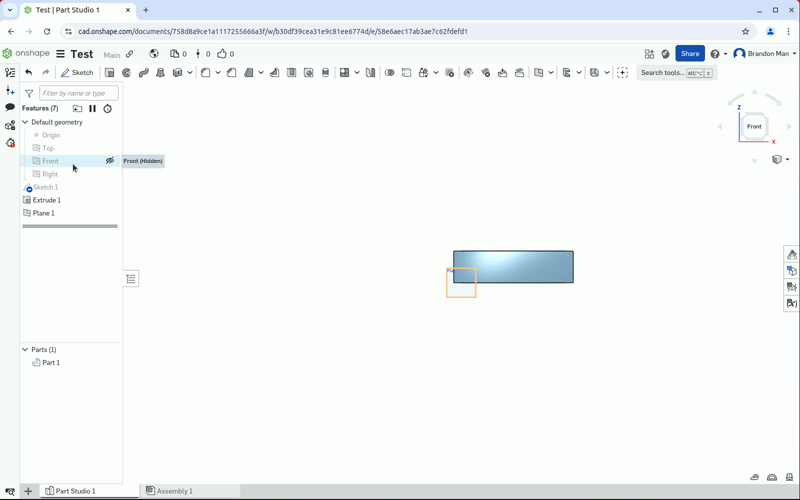
key(shift+s)
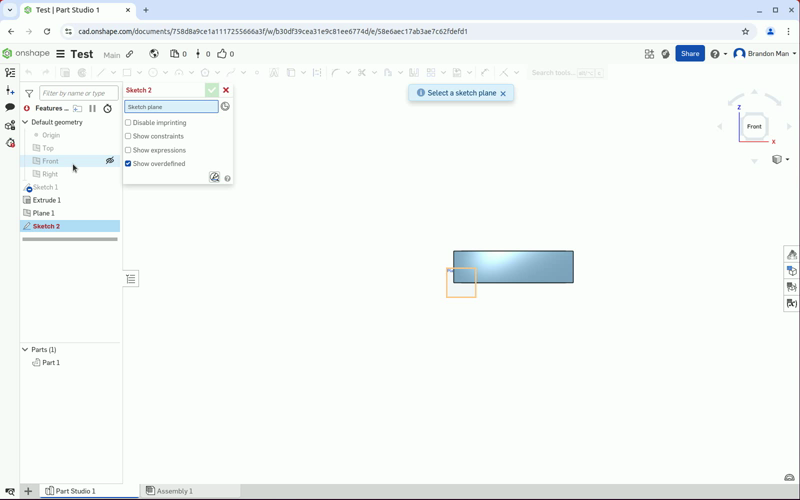
mouse_move(73, 215)
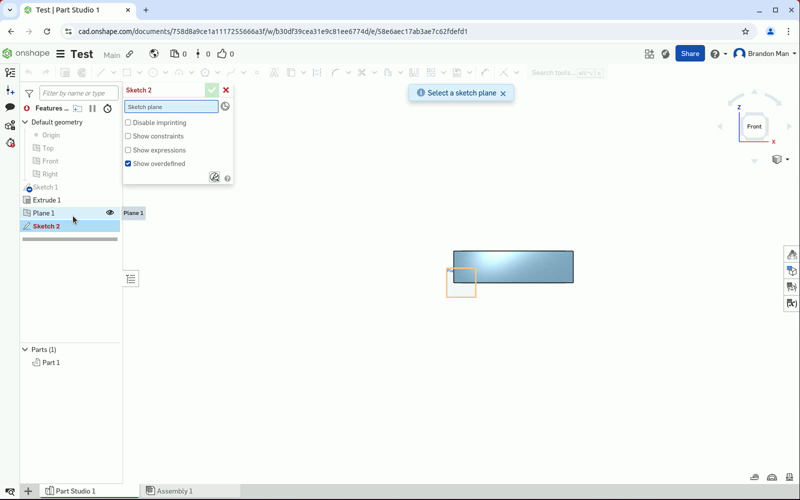
click(73, 215)
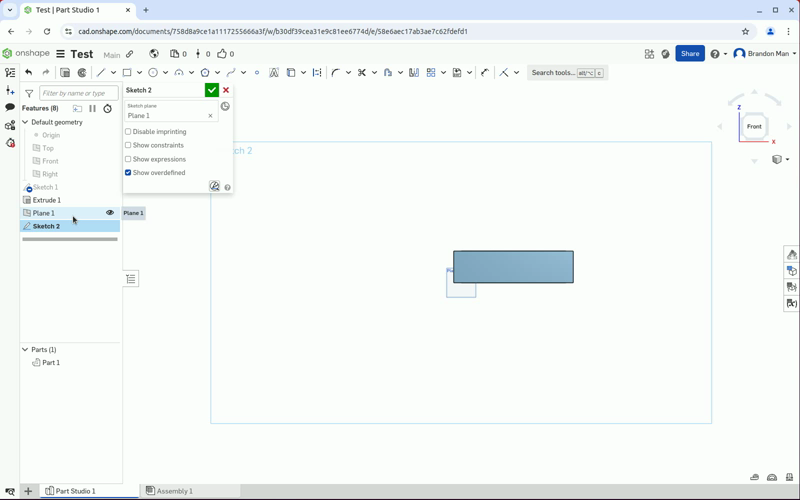
mouse_move(73, 352)
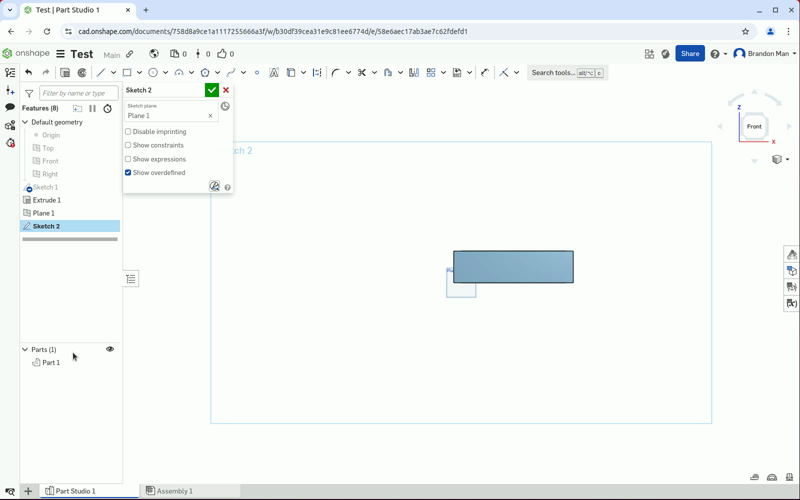
key(y)
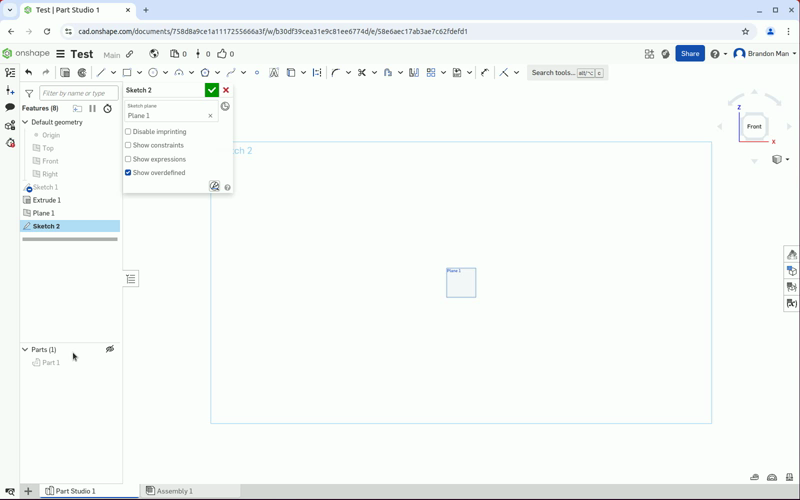
key(l)
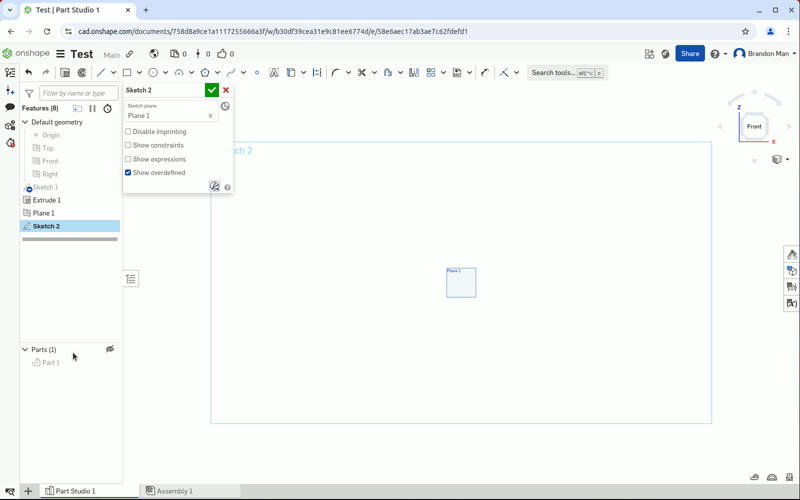
key_down(shift)
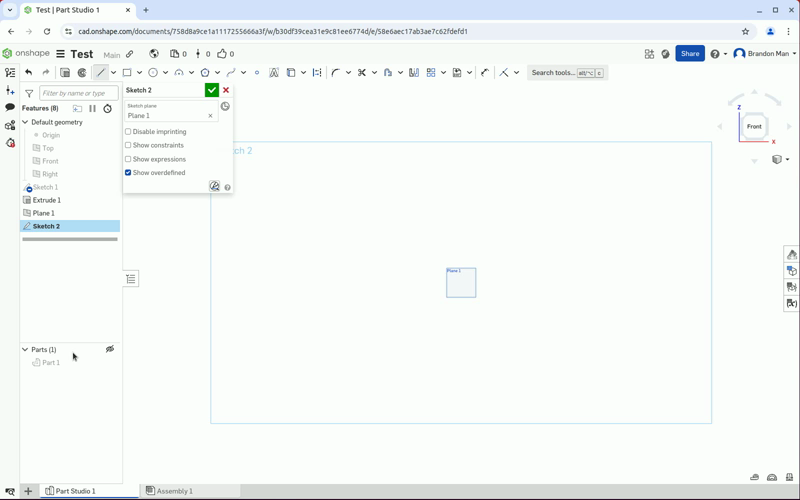
mouse_move(460, 282)
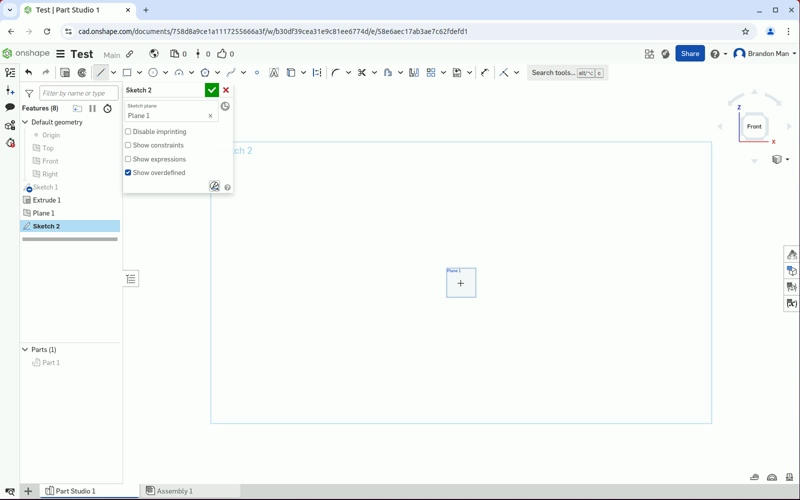
click(460, 282)
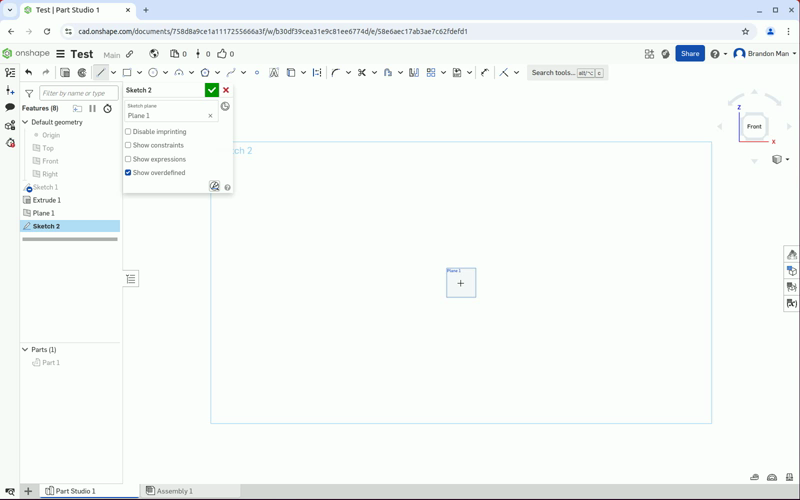
key_up(shift)
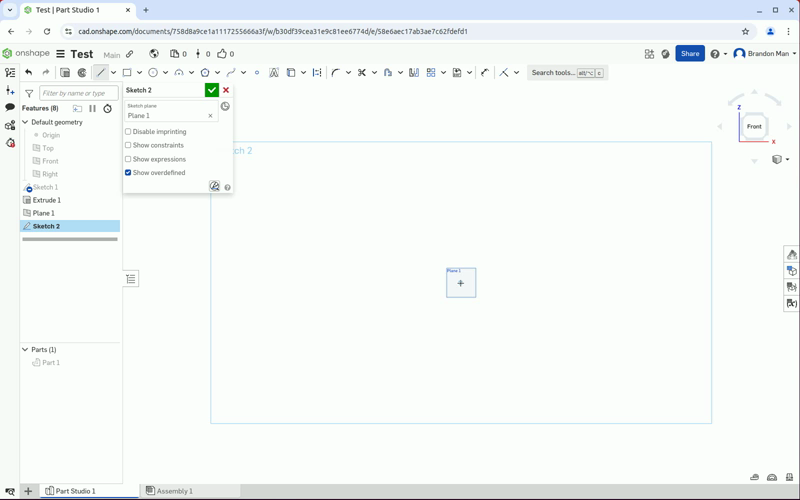
key_down(shift)
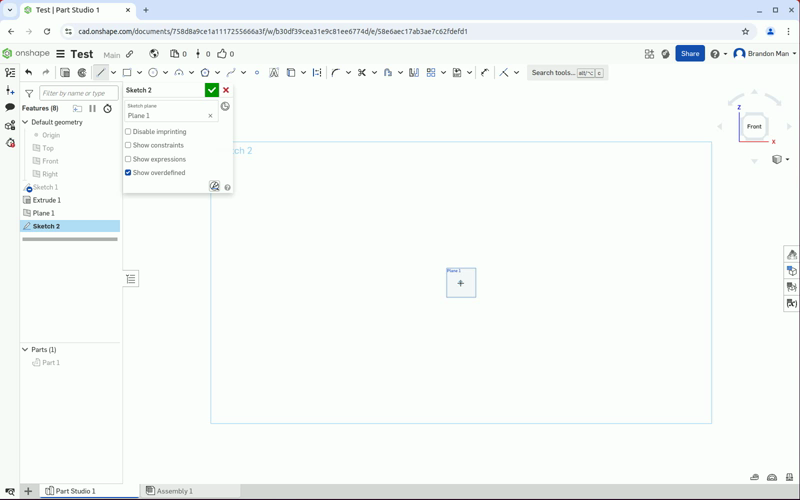
mouse_move(566, 282)
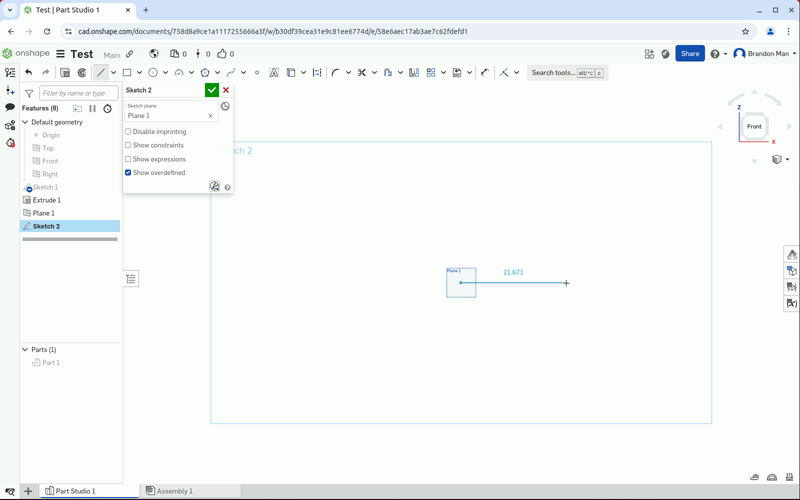
click(566, 282)
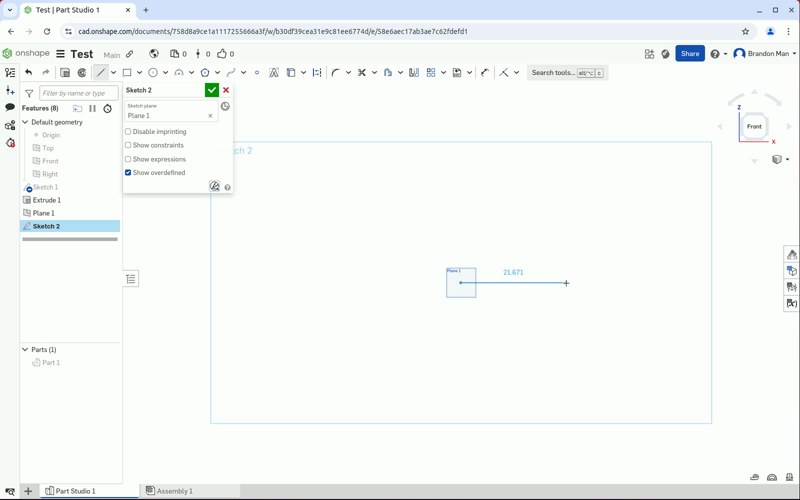
key_up(shift)
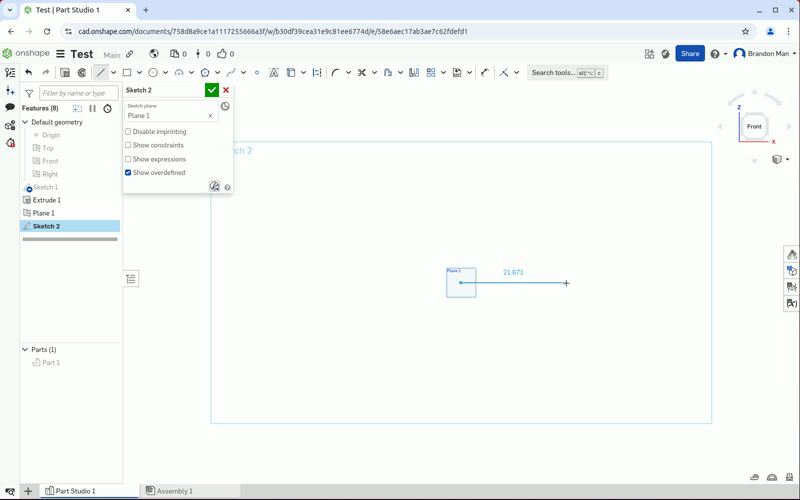
key_down(shift)
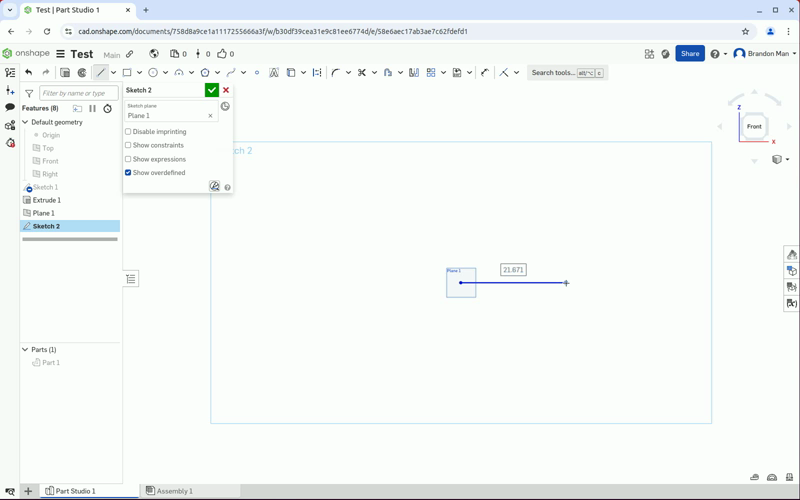
mouse_move(589, 282)
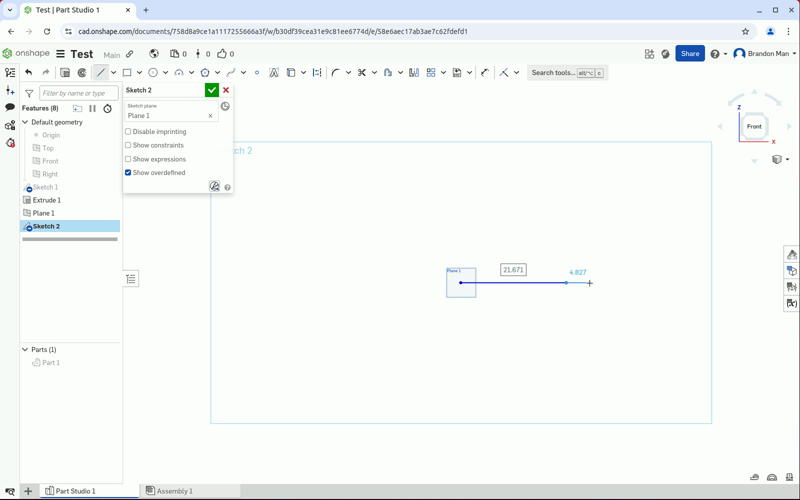
mouse_move(566, 256)
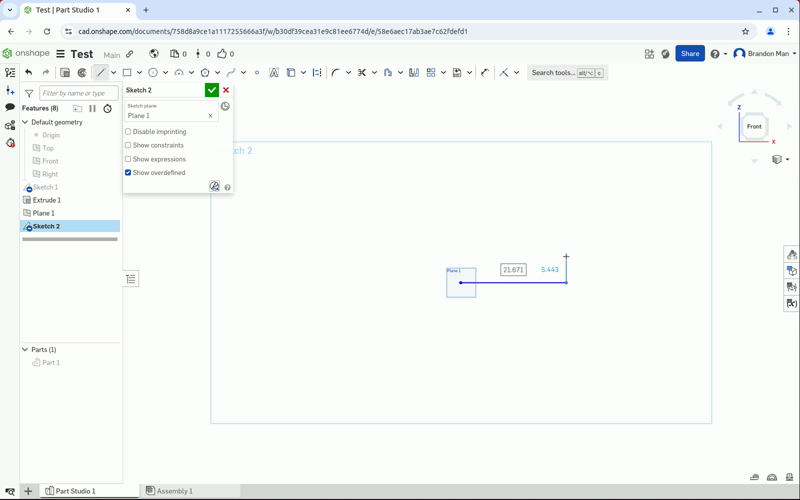
click(566, 256)
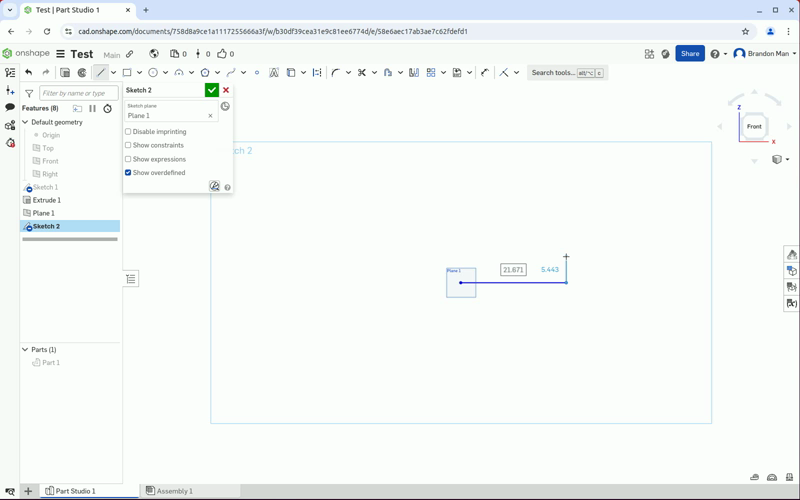
key_up(shift)
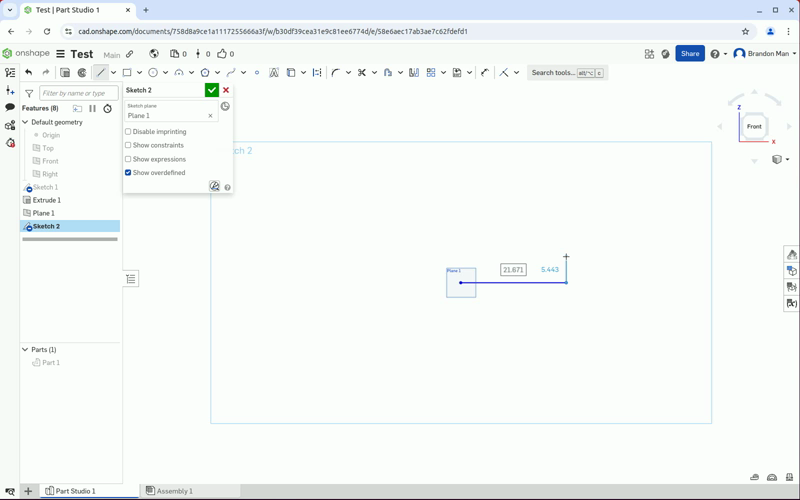
key_down(shift)
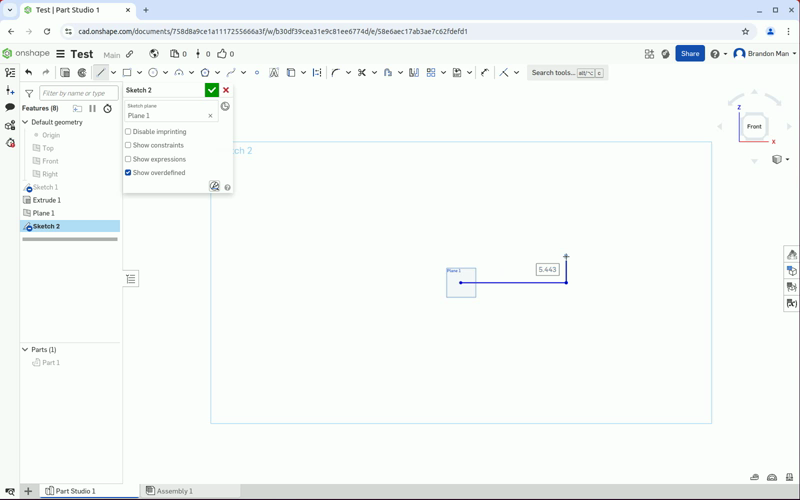
mouse_move(460, 256)
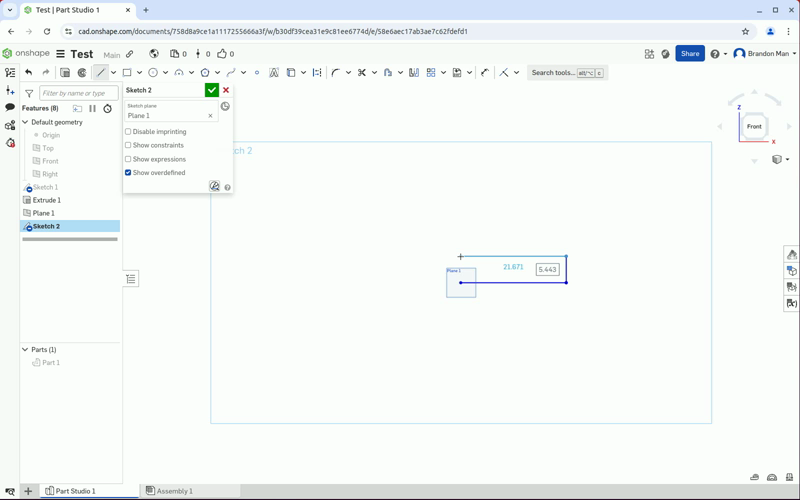
click(460, 256)
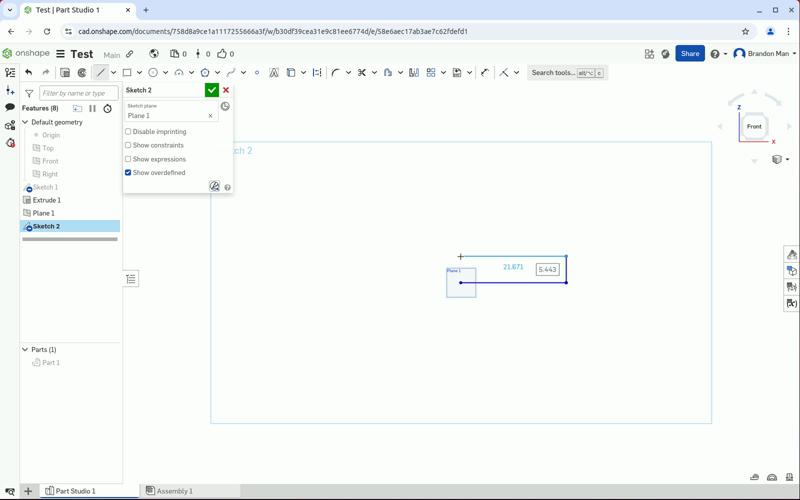
key_up(shift)
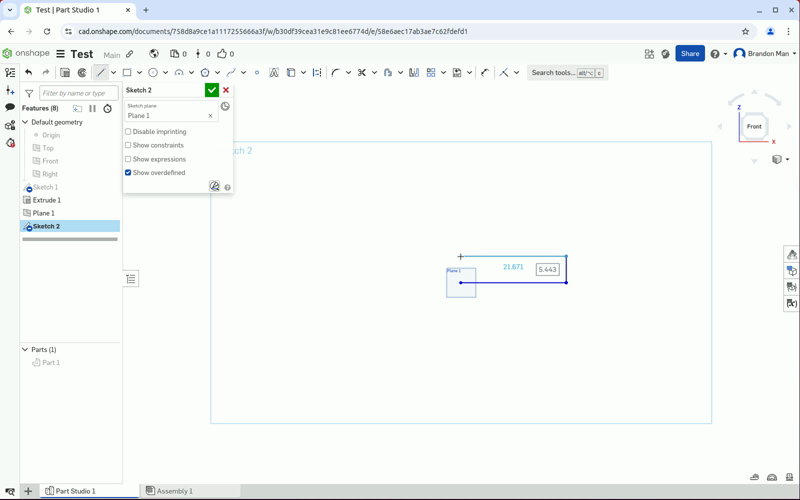
mouse_move(490, 256)
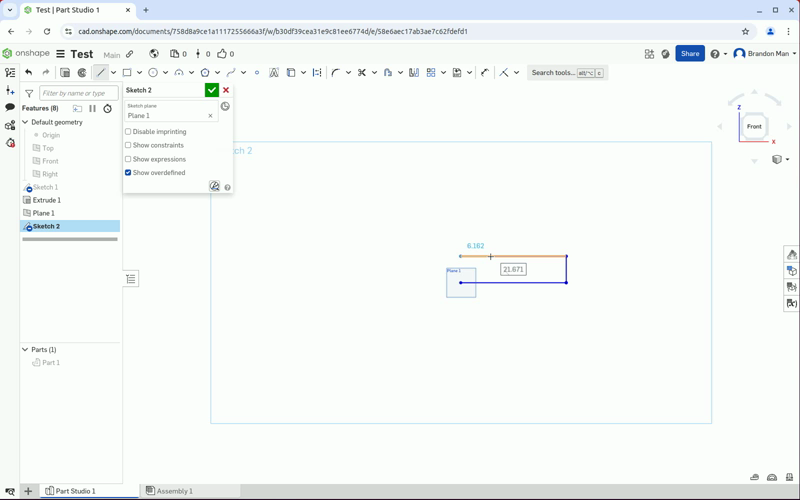
key_down(shift)
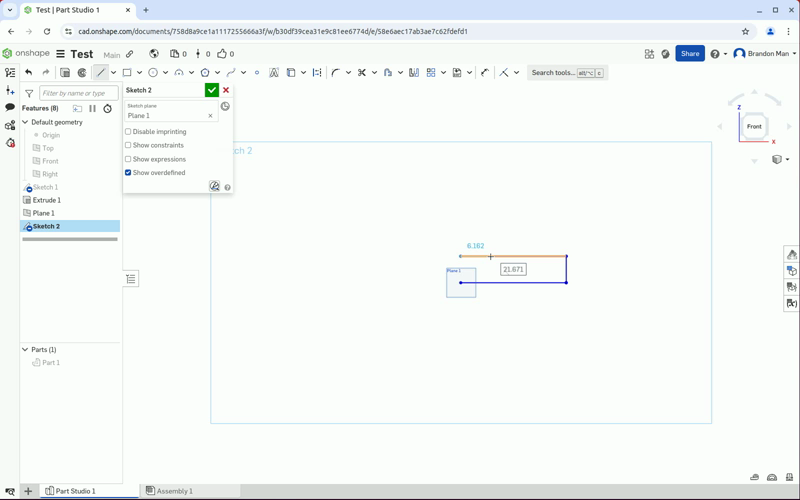
mouse_move(460, 282)
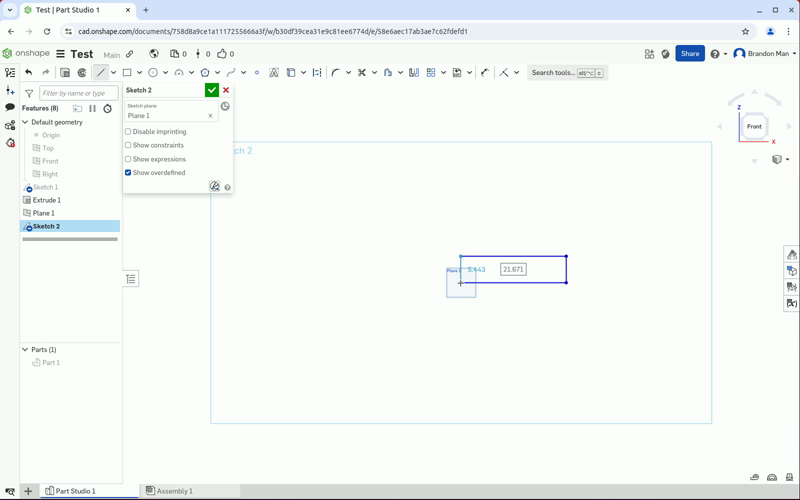
key_up(shift)
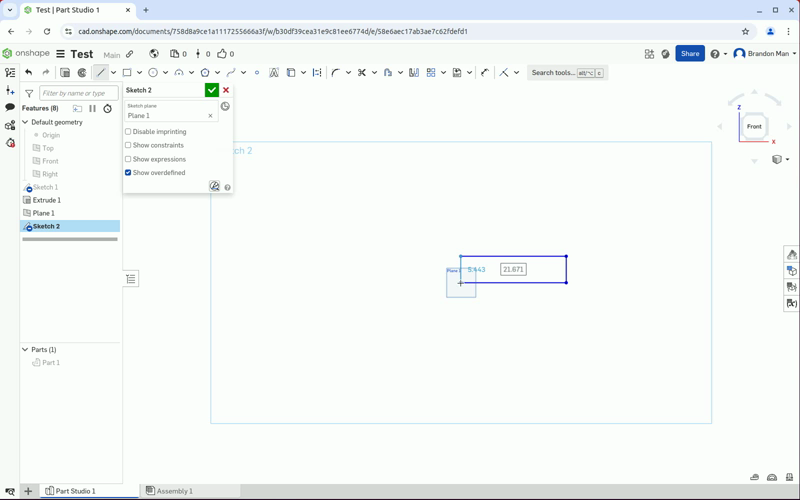
click(460, 282)
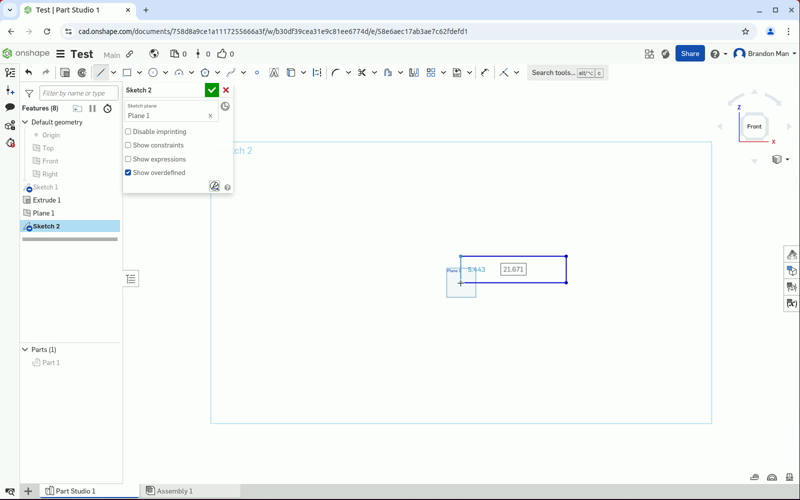
key(esc)
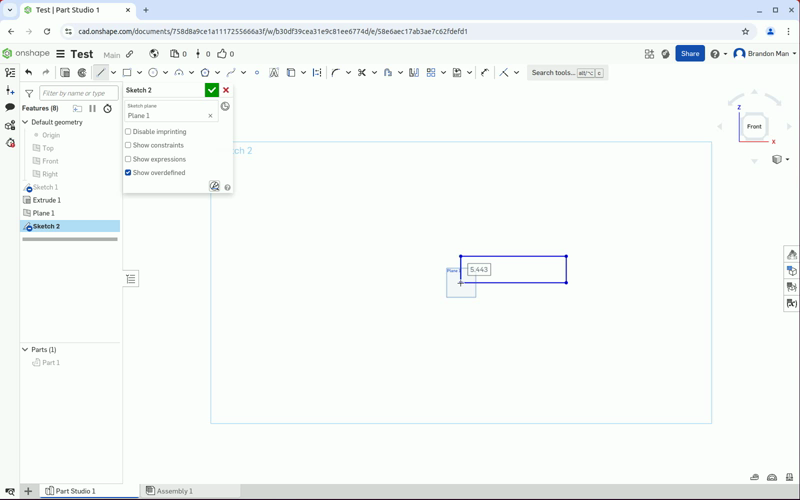
mouse_move(484, 264)
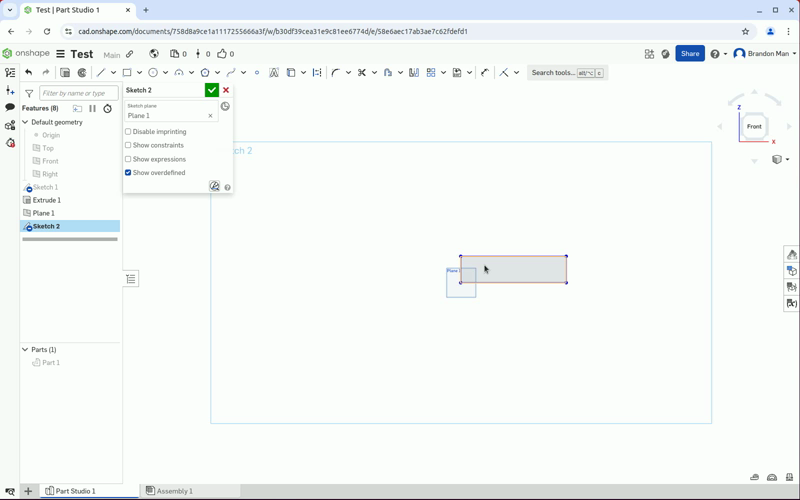
click(484, 264)
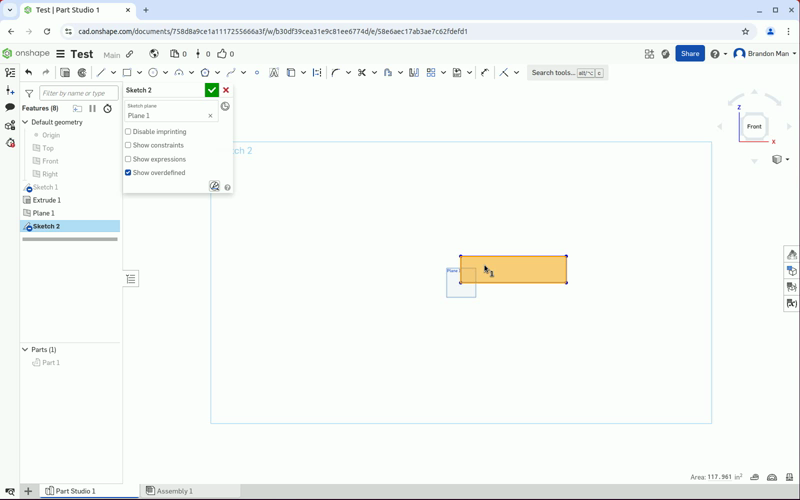
mouse_move(73, 352)
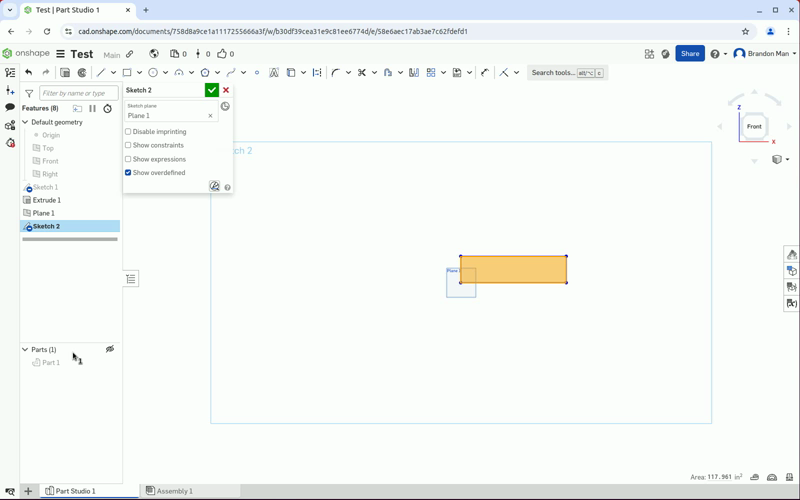
key(shift+y)
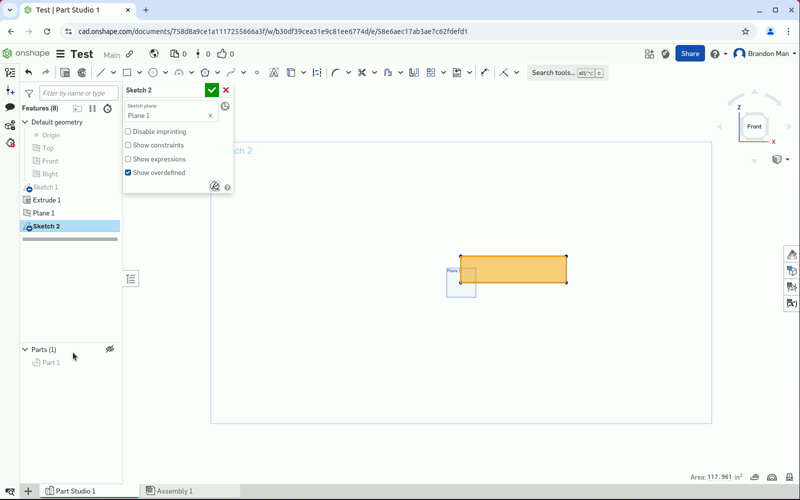
key(shift+e)
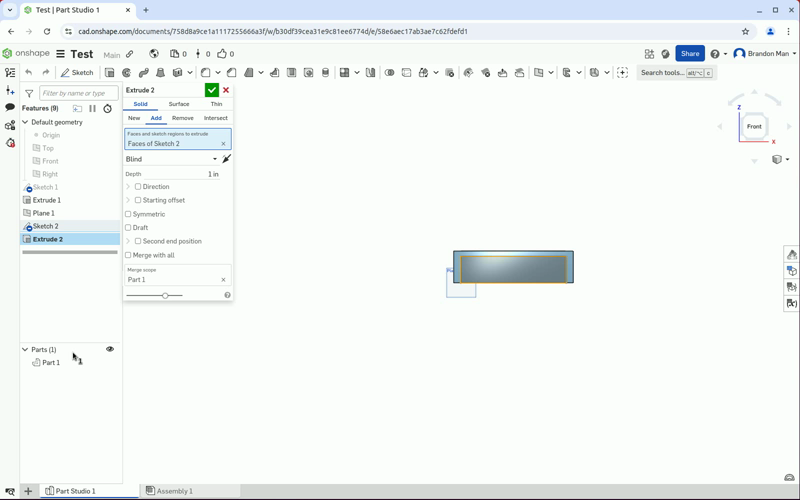
mouse_move(143, 106)
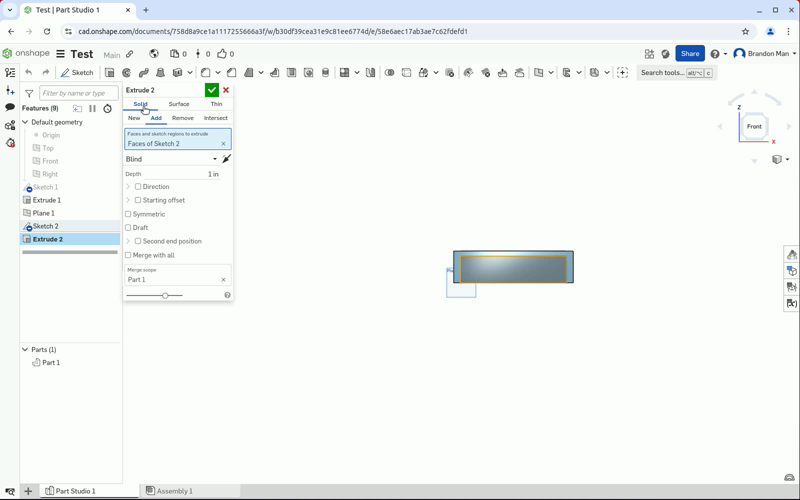
click(143, 106)
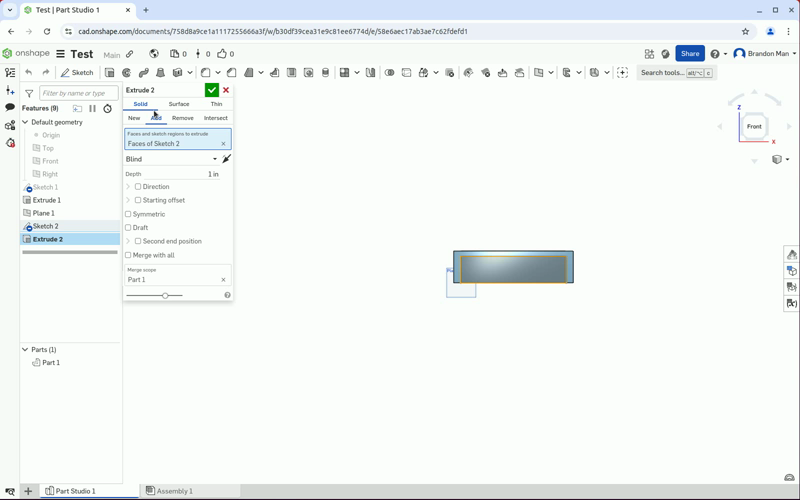
mouse_move(186, 120)
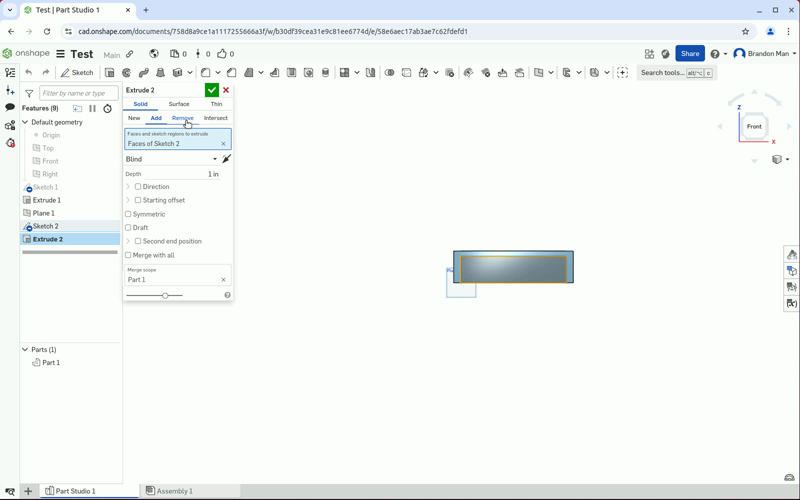
click(186, 120)
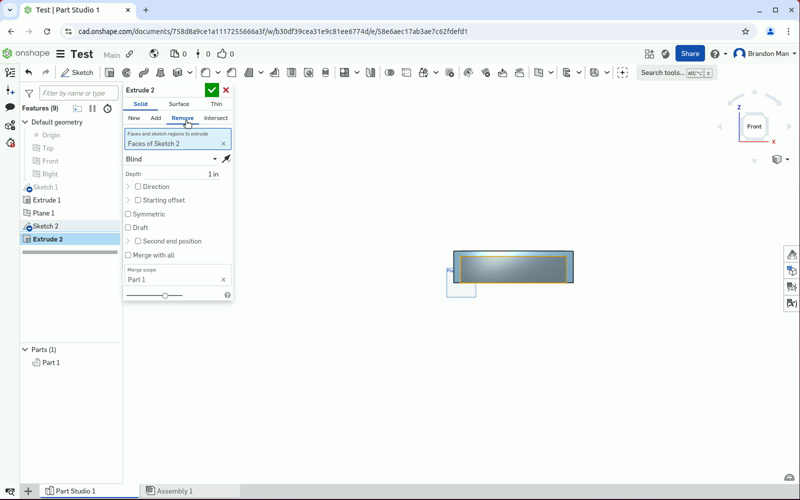
key(tab, 4)
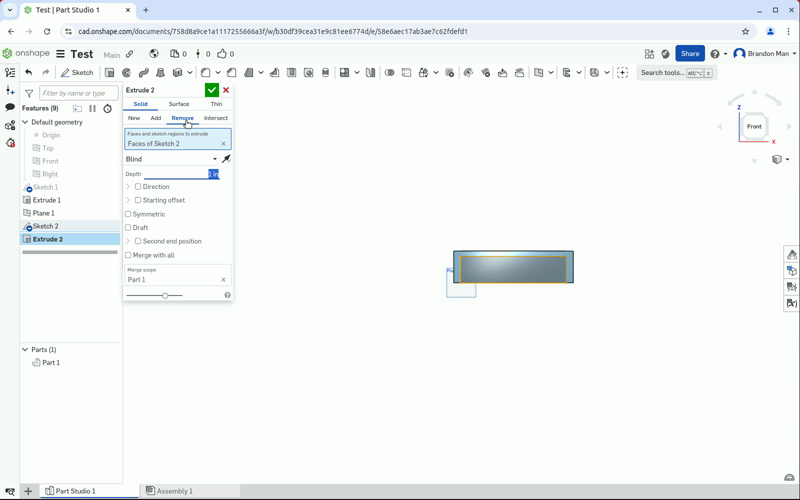
text(2.648)
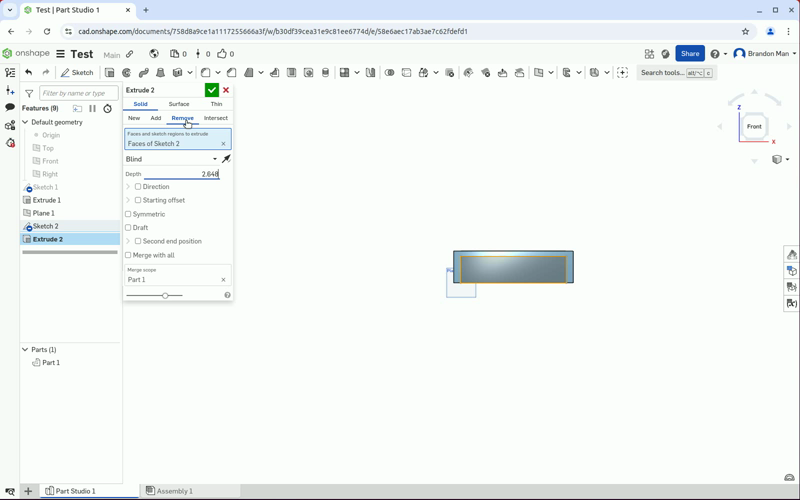
key(tab, 6)
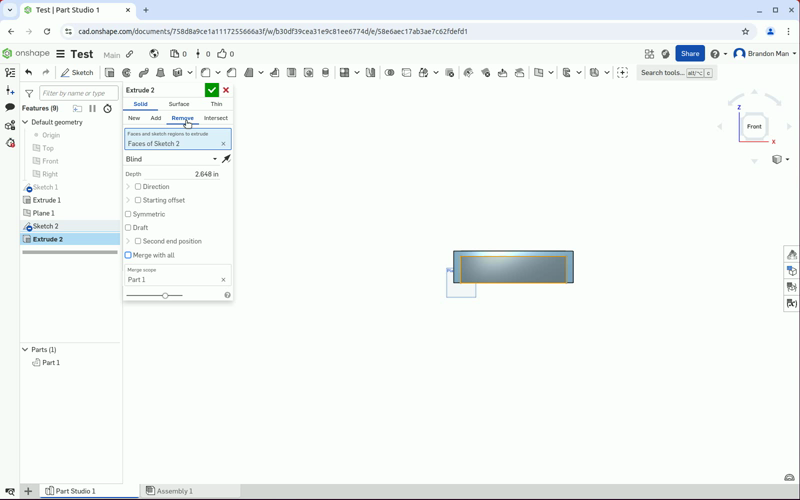
key(space)
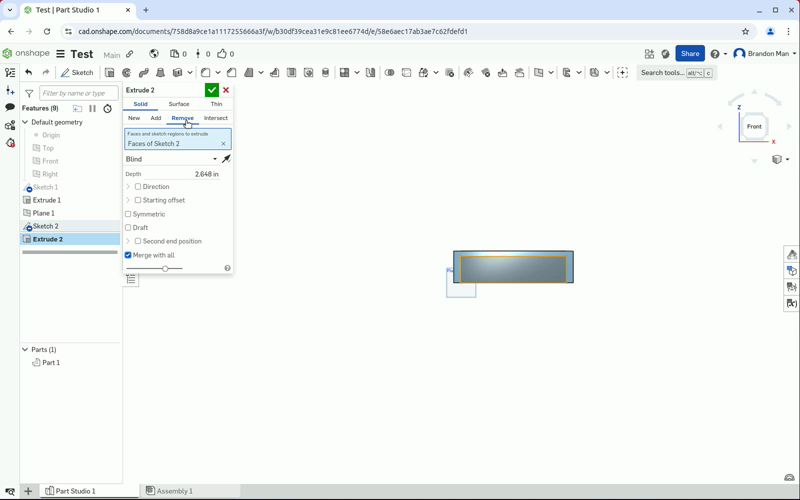
key(enter)
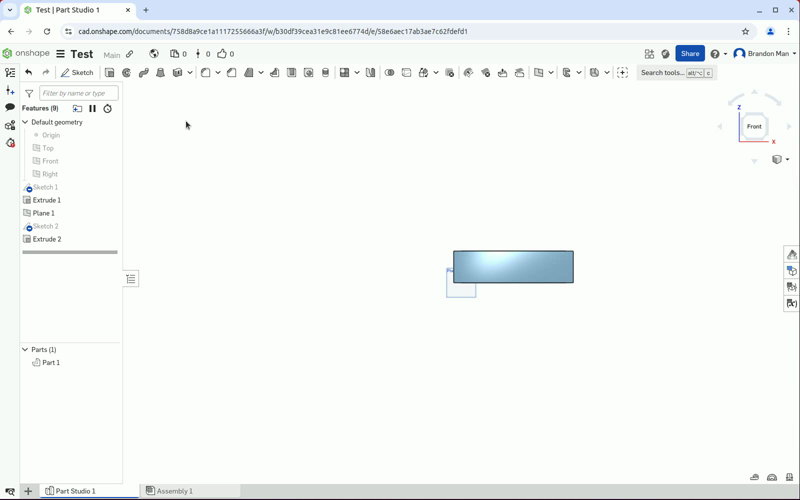
key(shift+h)
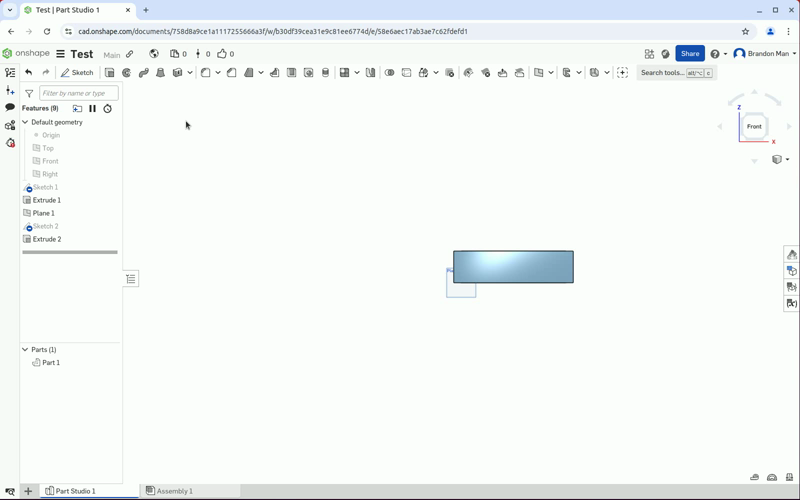
key(shift+h)
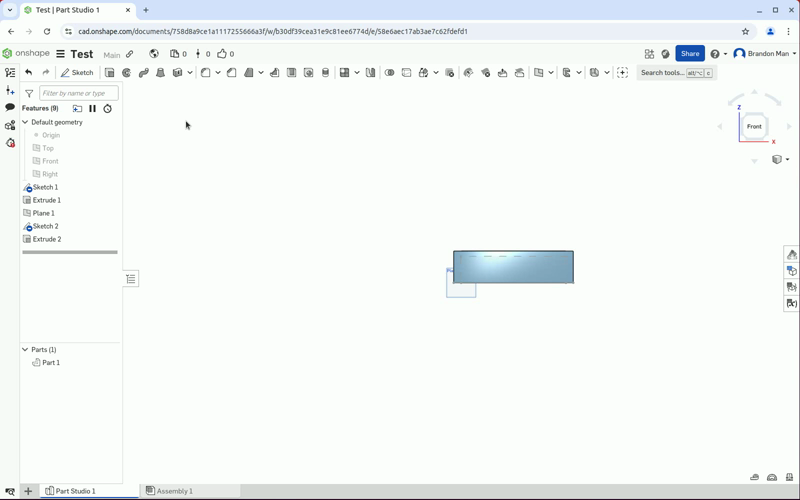
key(shift+7)
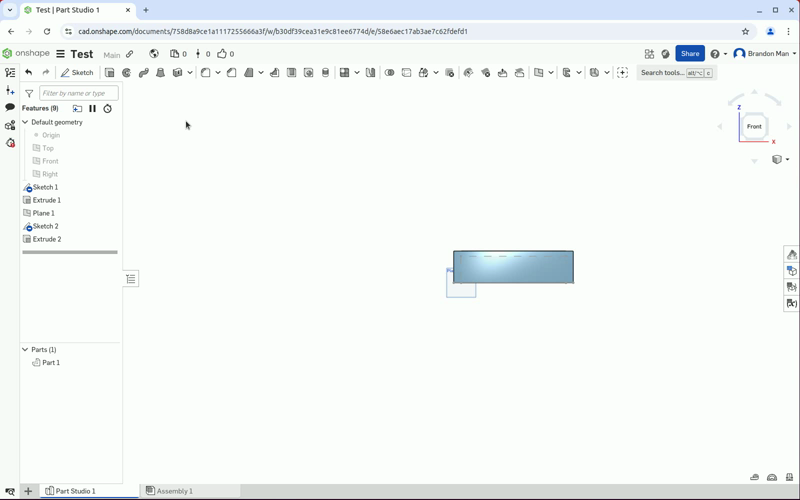
key(left, 2)
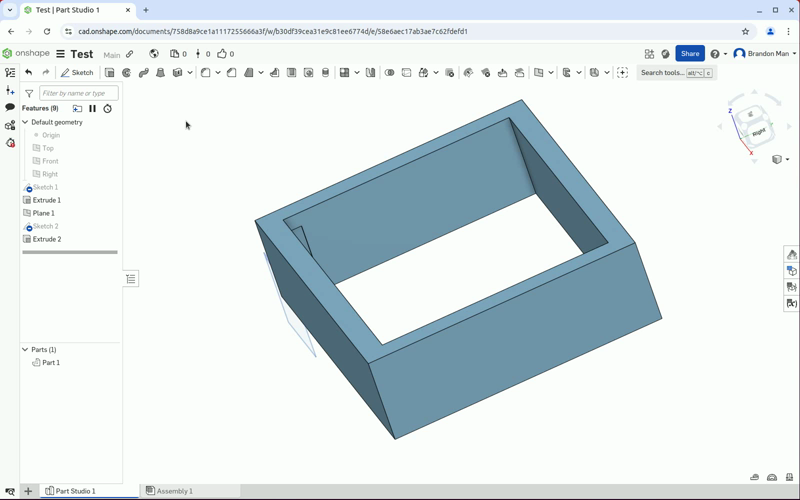
key(down, 2)
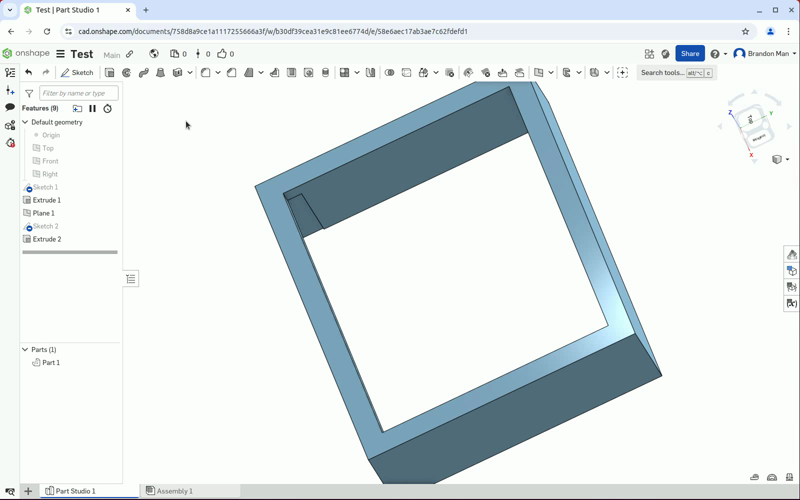
key(up, 2)
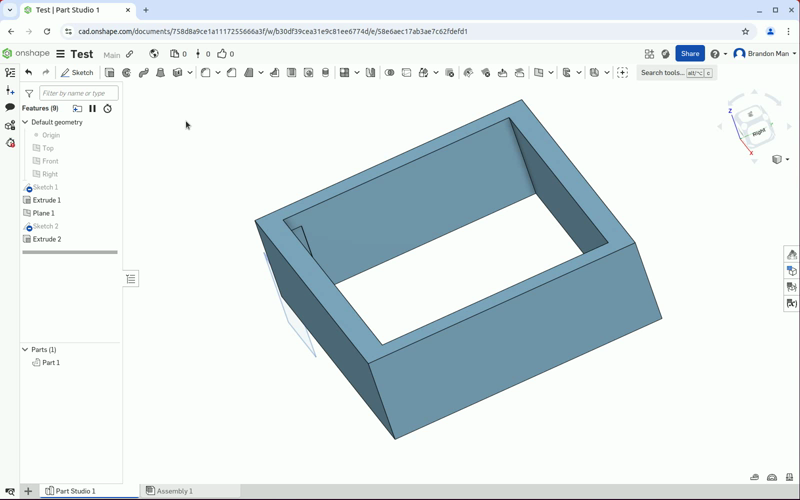
key(right, 2)
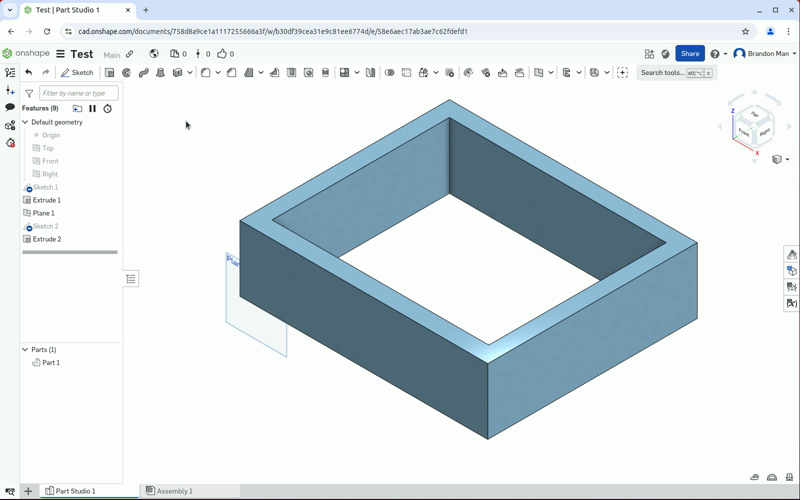
mouse_move(73, 189)
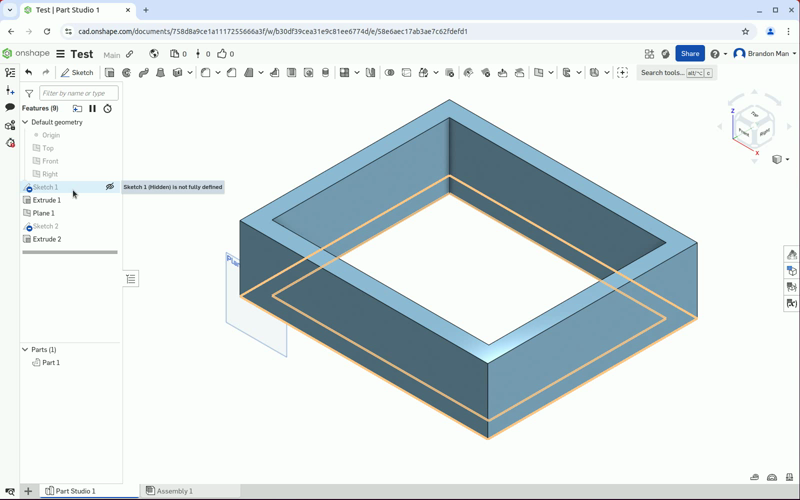
click(73, 189)